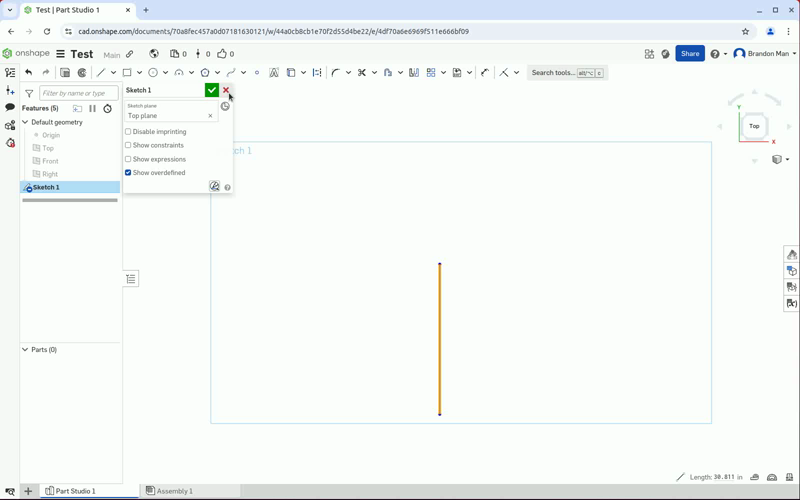
key(shift+h)
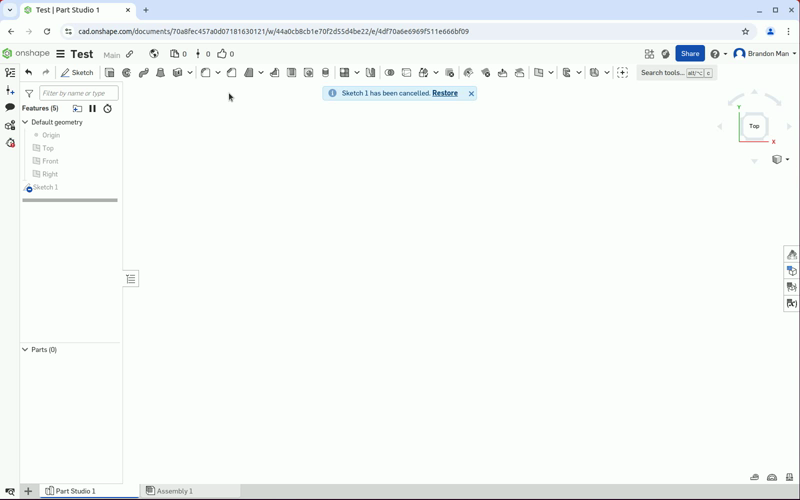
mouse_move(73, 352)
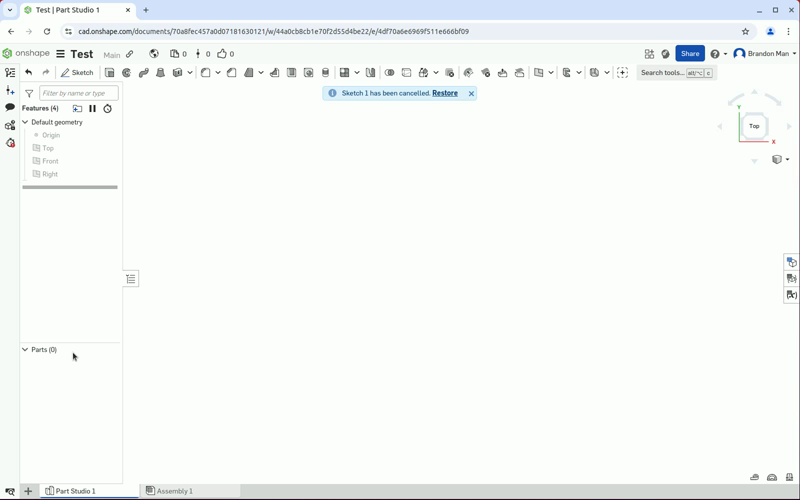
key(y)
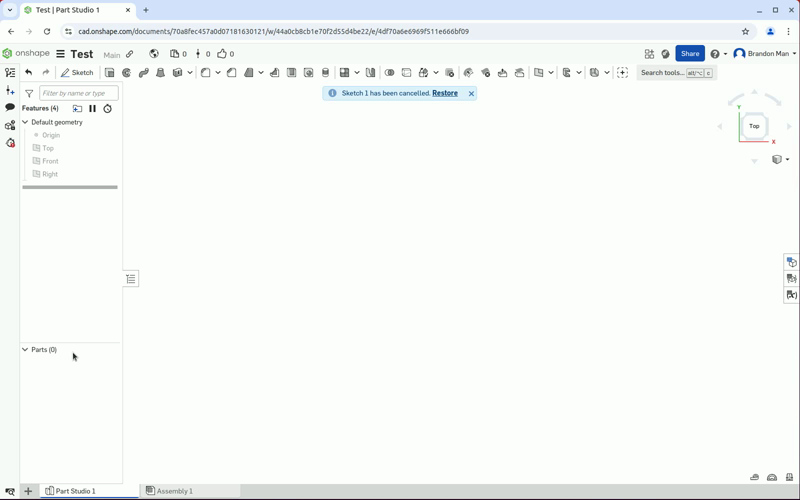
key(shift+p)
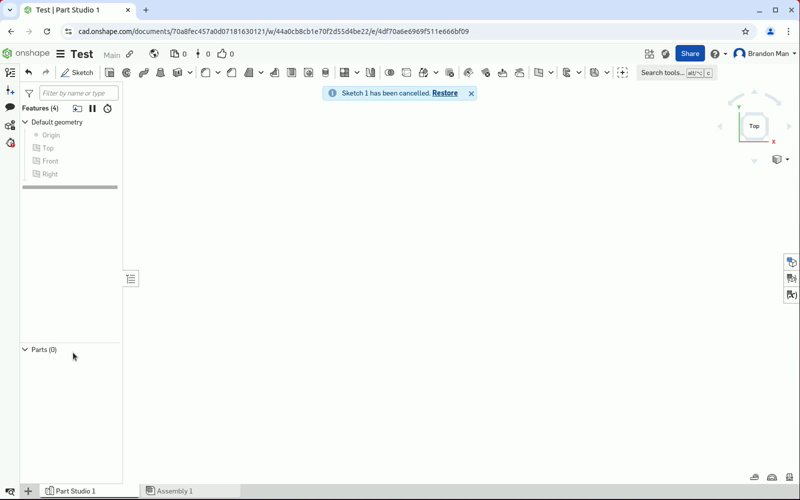
key(space)
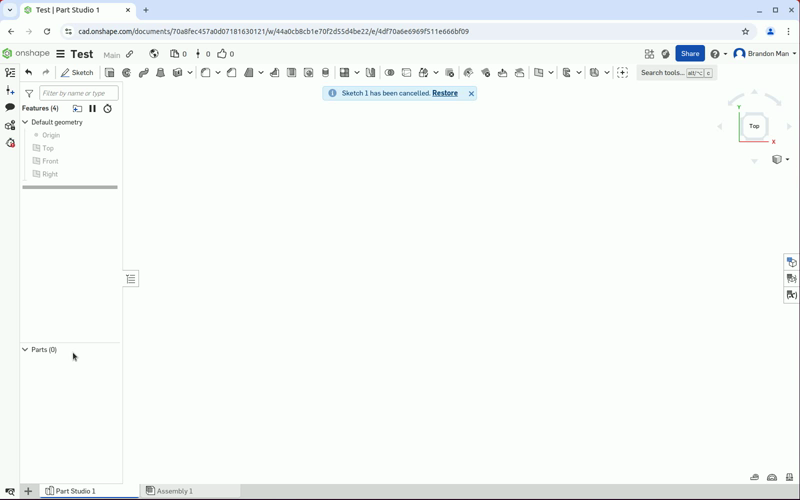
key_down(shift)
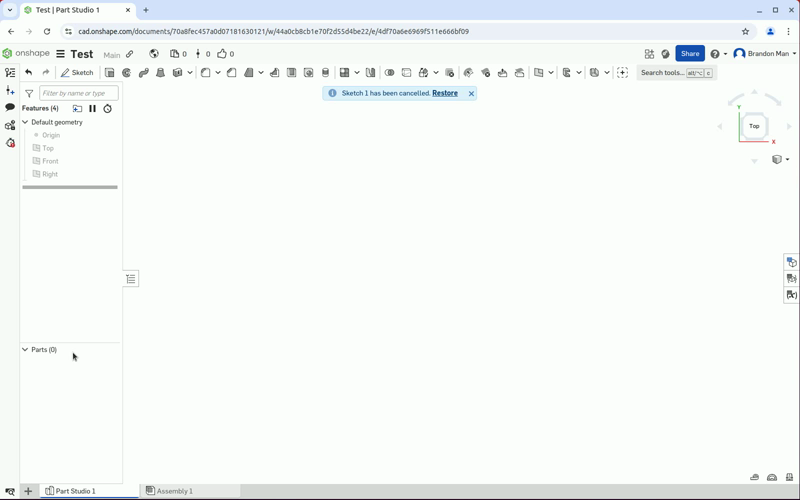
key(up)
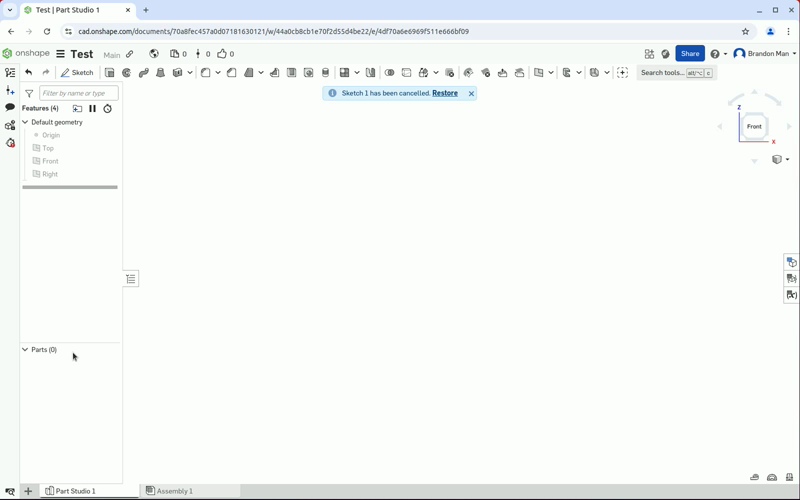
key_up(shift)
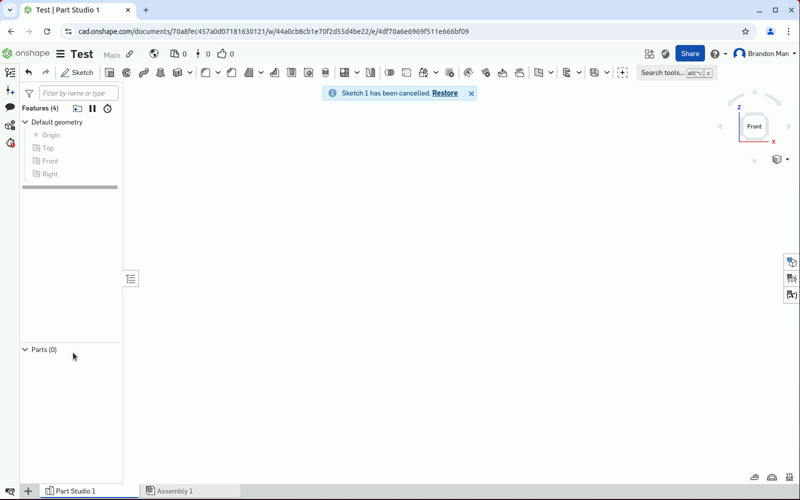
mouse_move(73, 352)
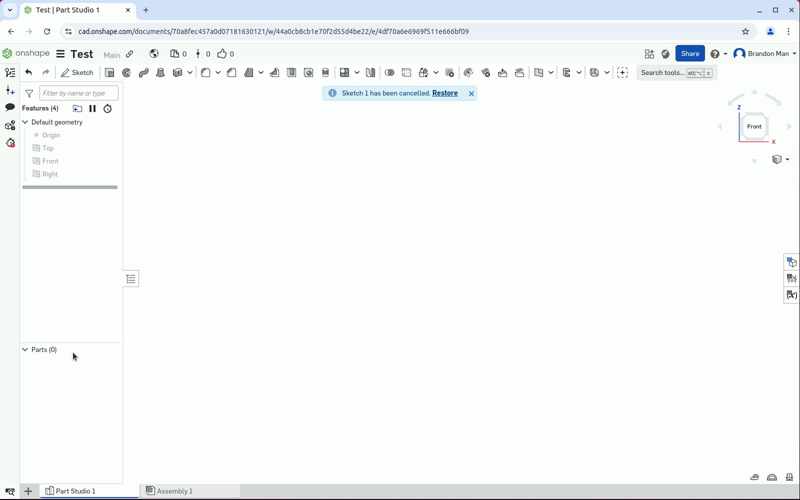
key(shift+y)
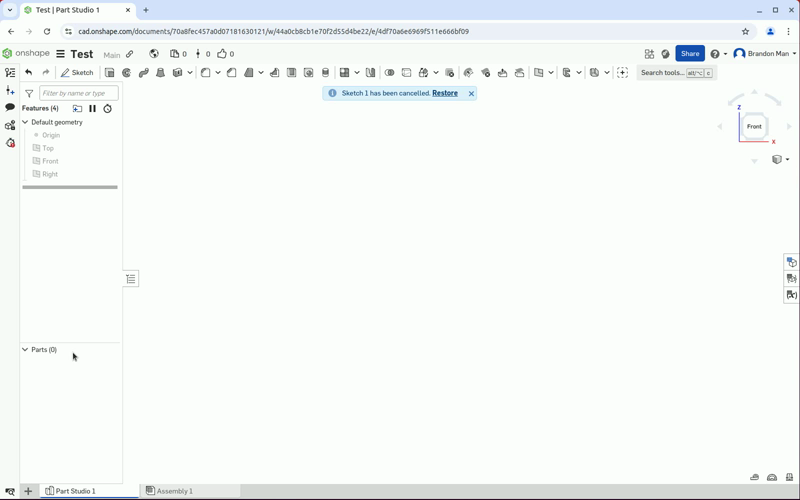
key(shift+s)
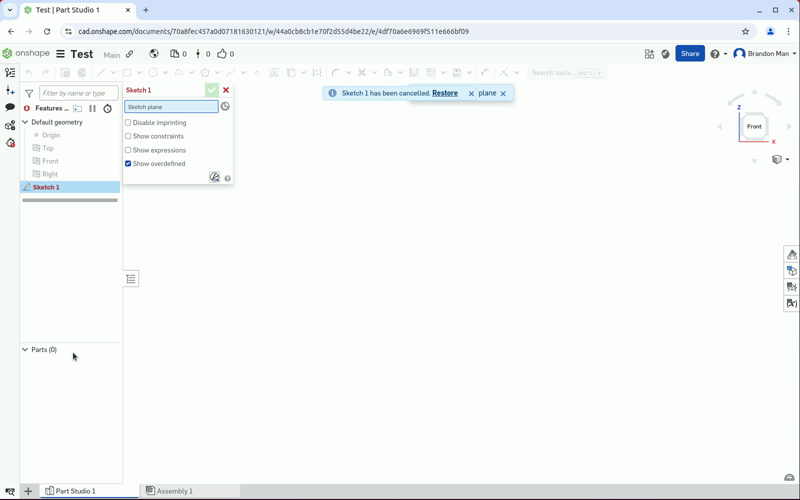
mouse_move(73, 163)
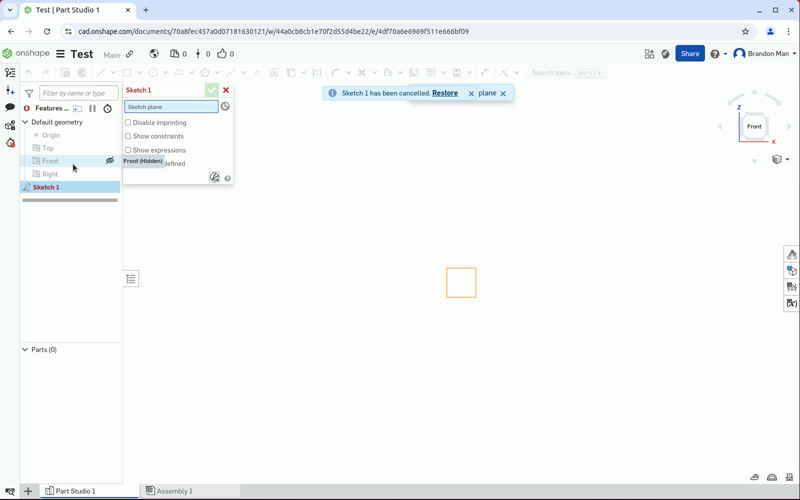
click(73, 163)
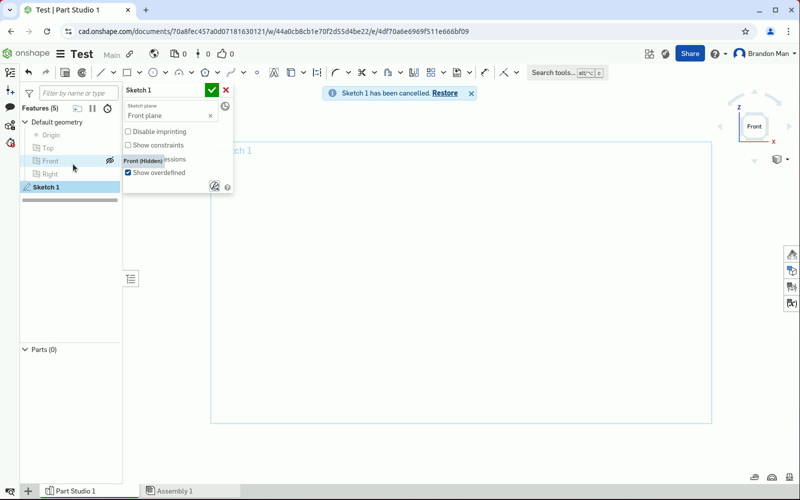
mouse_move(73, 352)
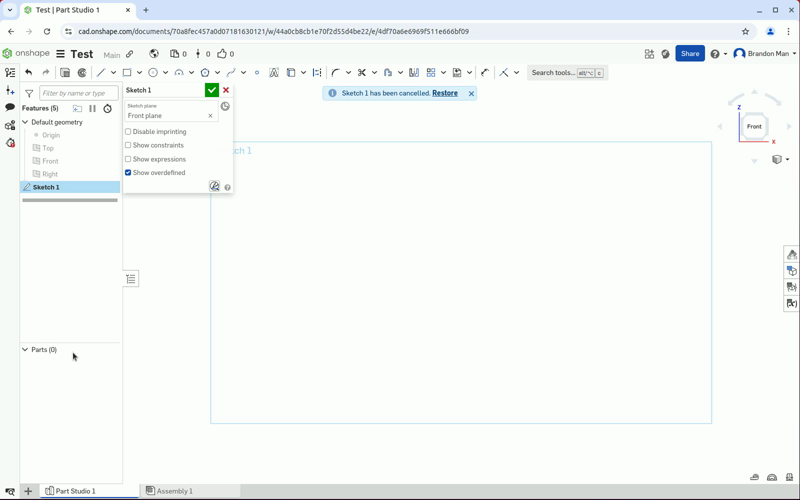
key(y)
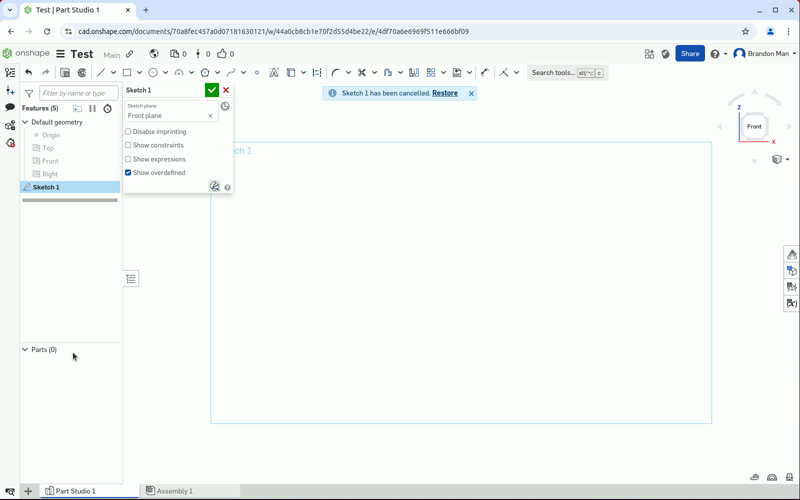
key(l)
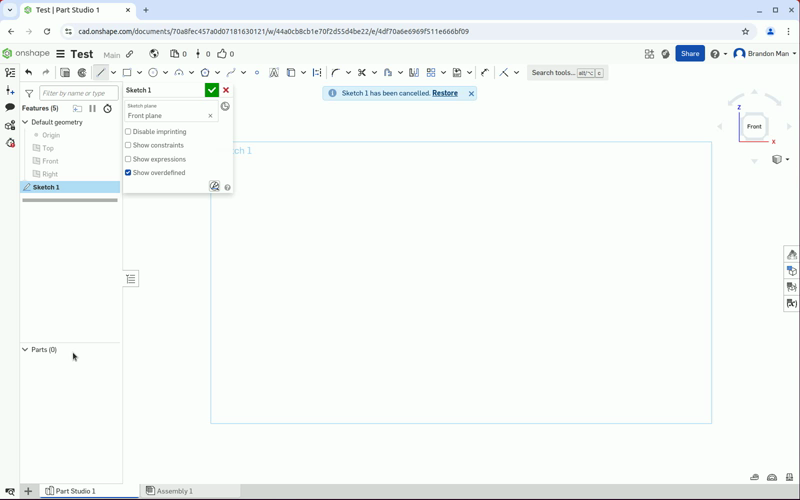
key_down(shift)
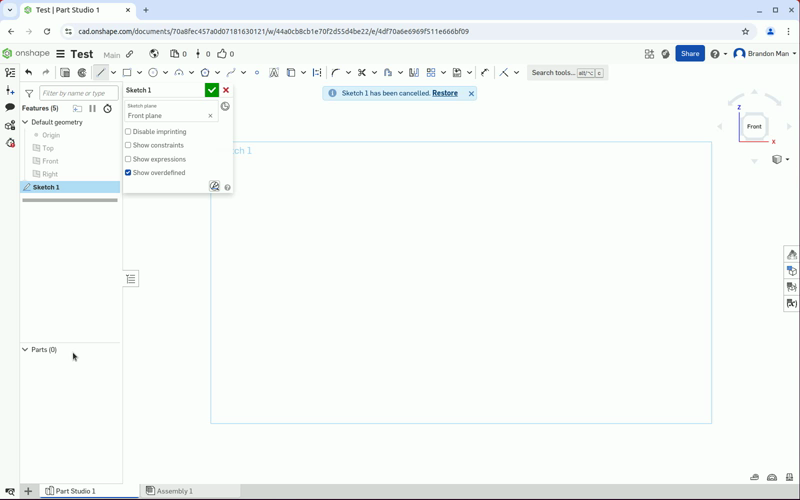
mouse_move(460, 282)
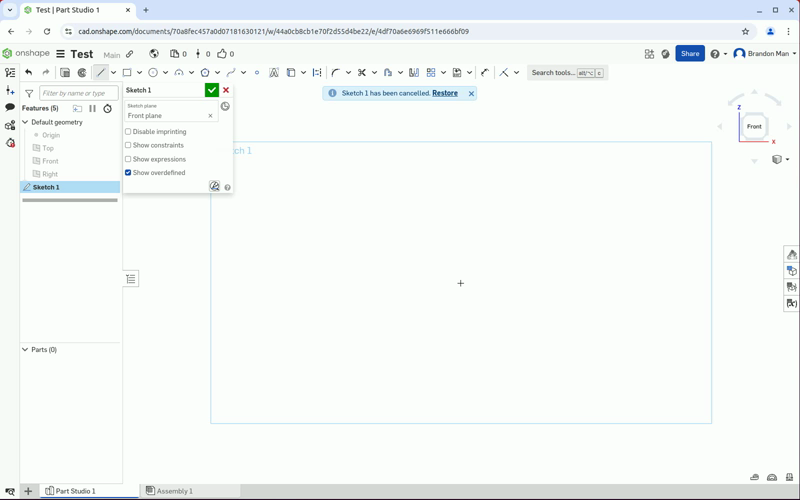
click(460, 282)
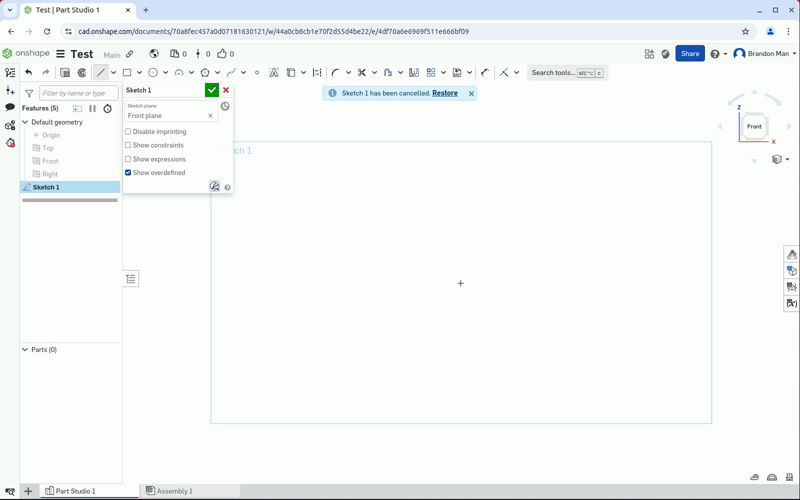
key_up(shift)
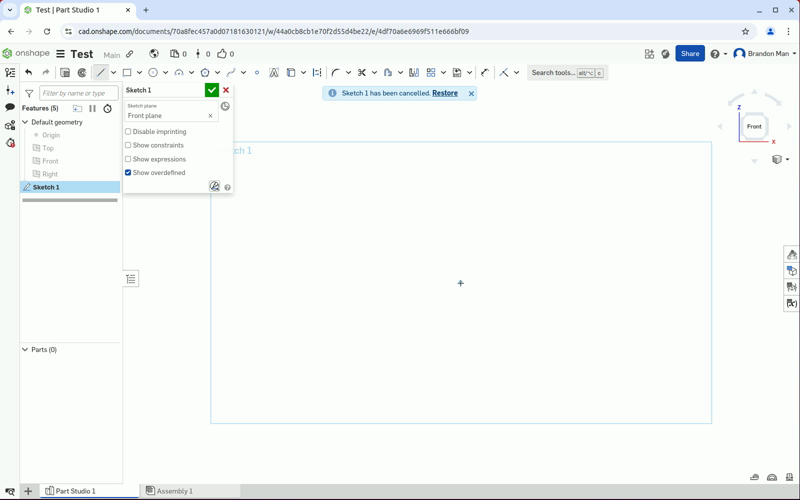
key_down(shift)
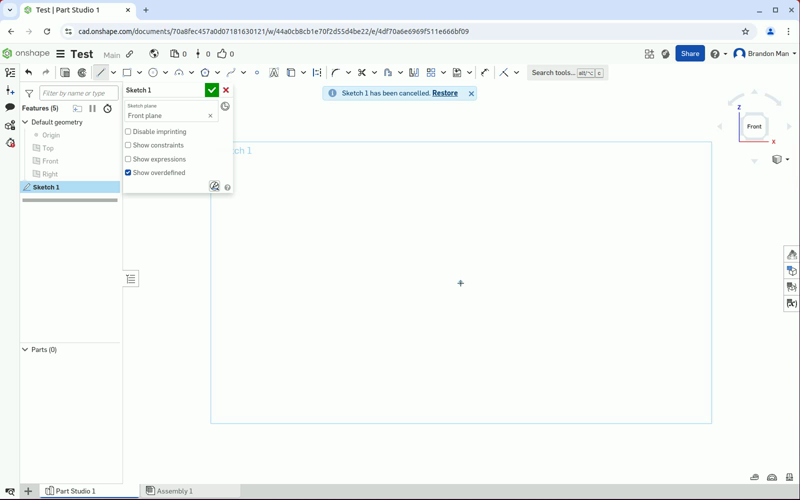
mouse_move(544, 282)
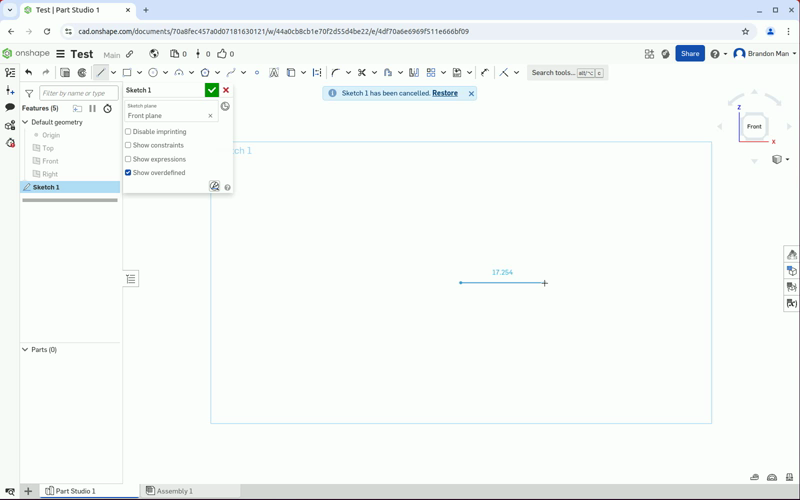
click(544, 282)
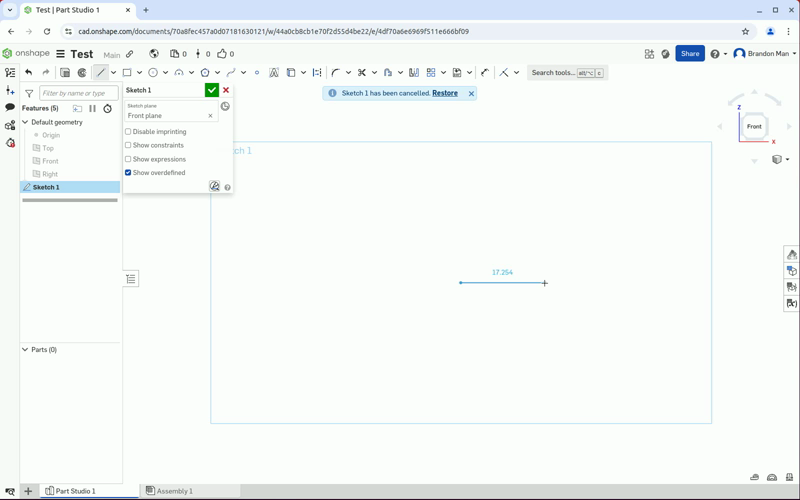
key_up(shift)
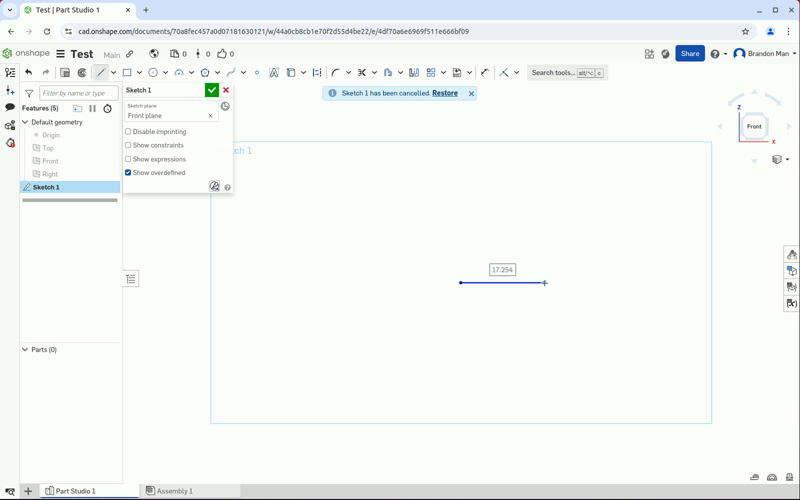
key(esc)
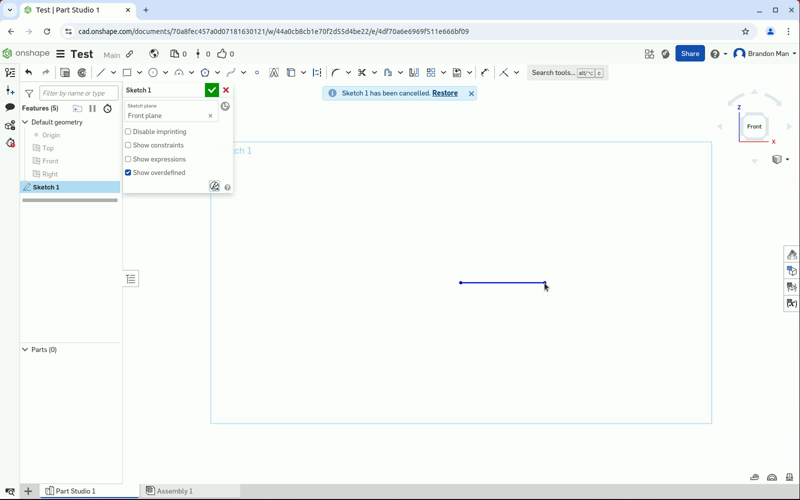
key(a)
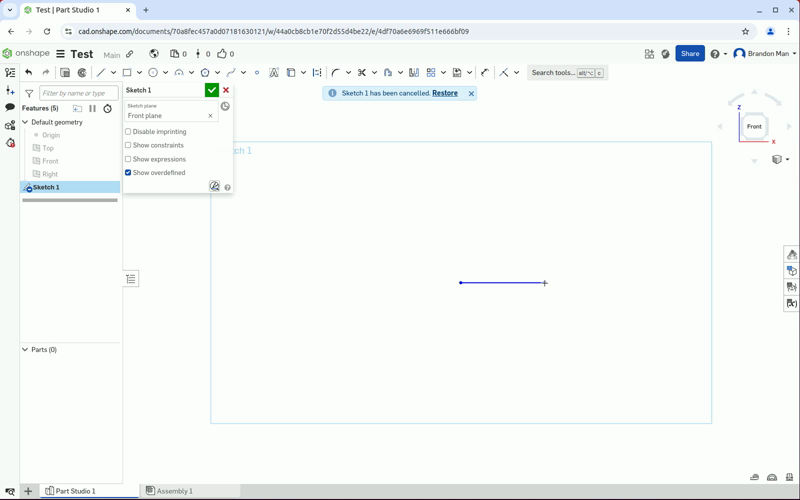
mouse_move(544, 282)
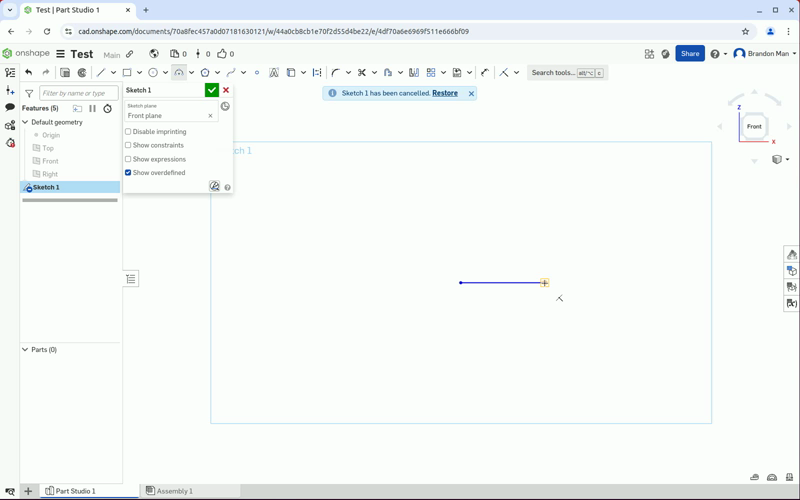
click(544, 282)
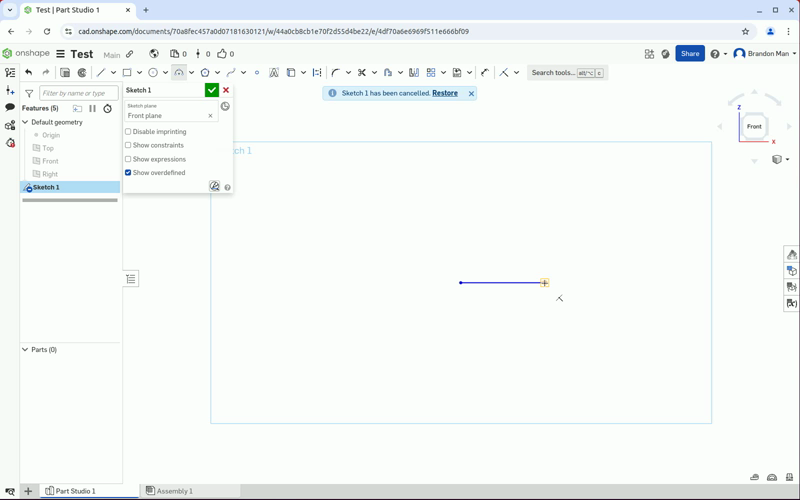
key_down(shift)
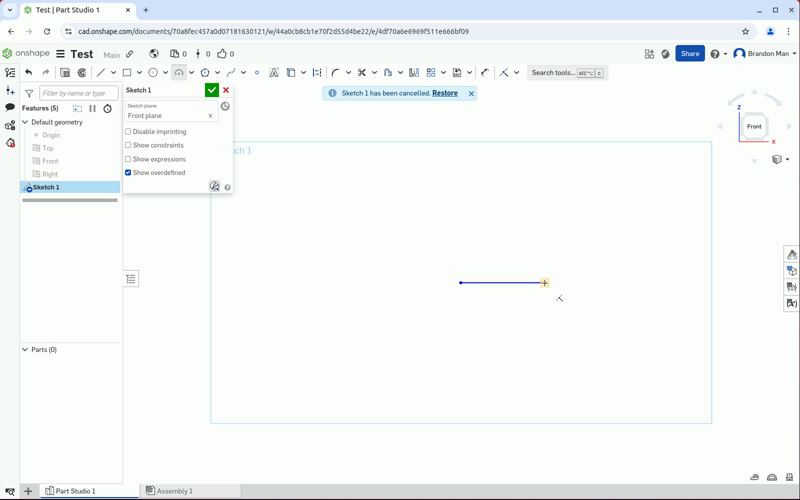
mouse_move(544, 226)
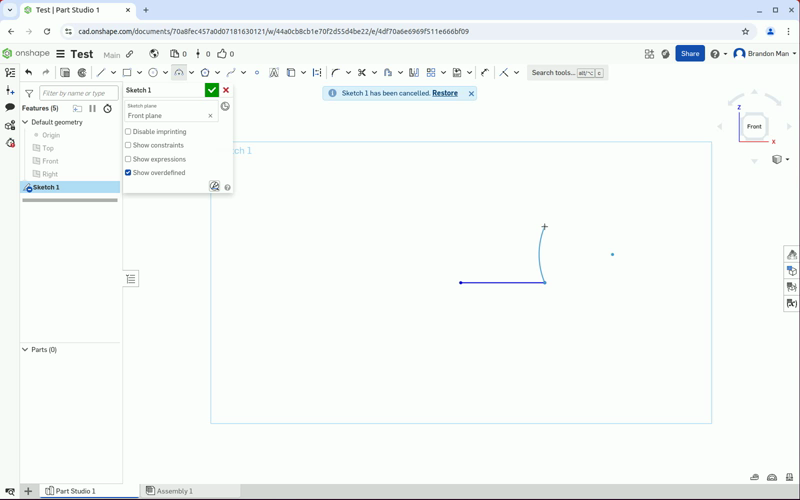
click(544, 226)
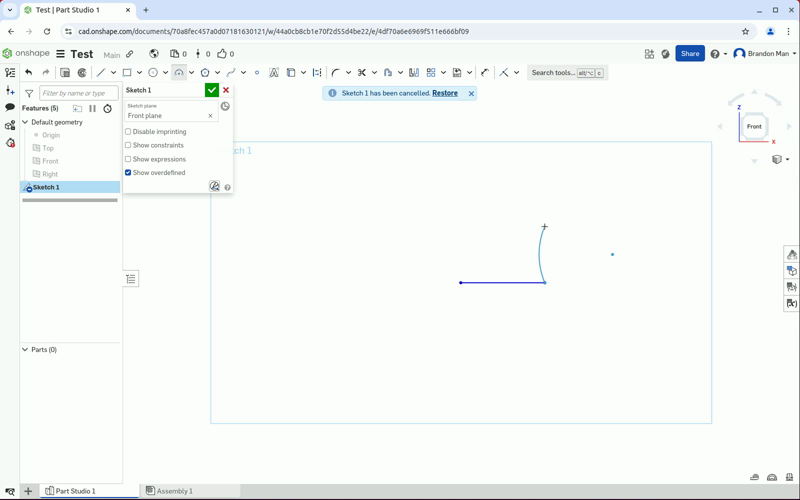
mouse_move(573, 254)
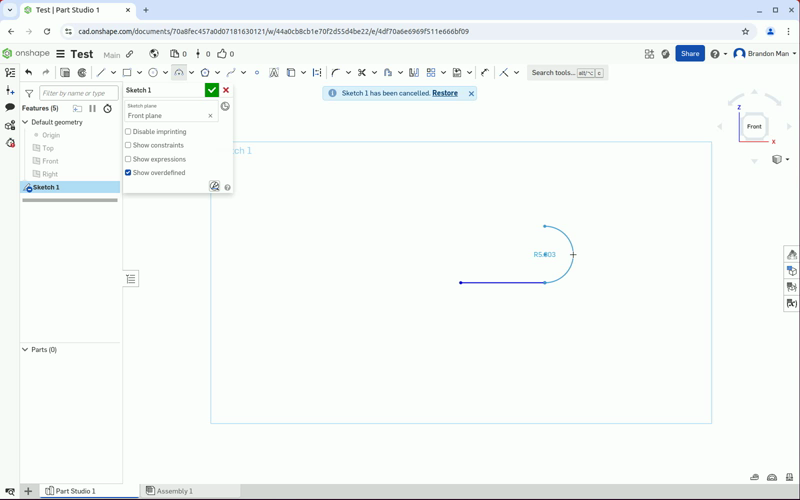
click(573, 254)
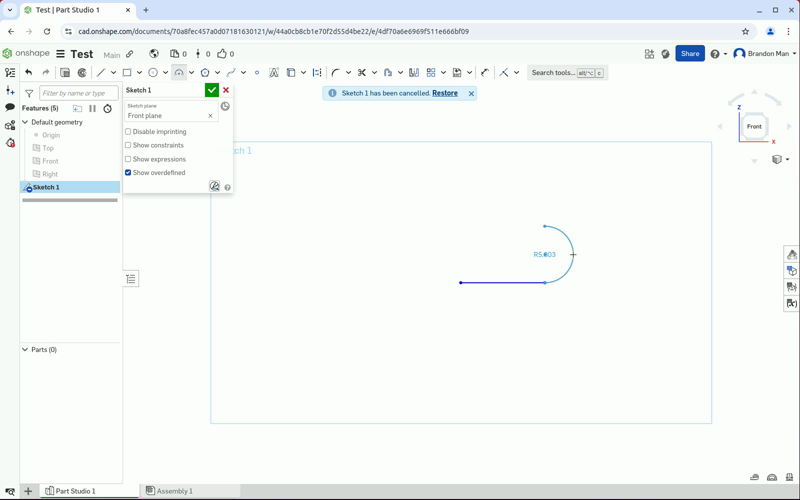
key_up(shift)
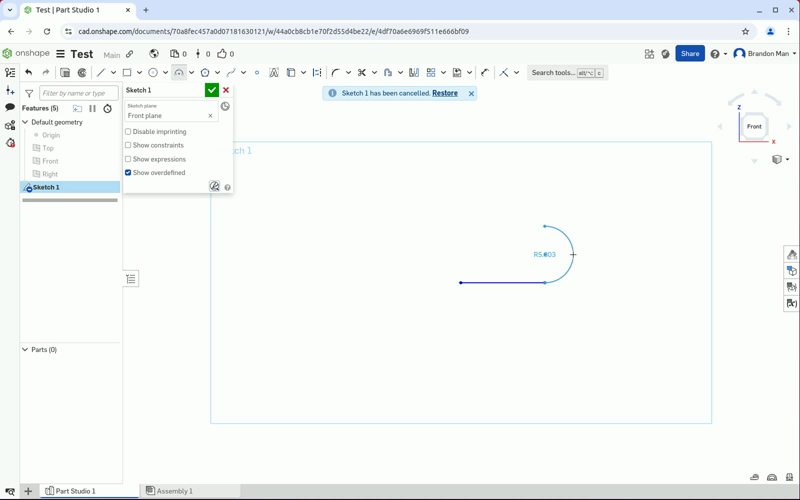
key(esc)
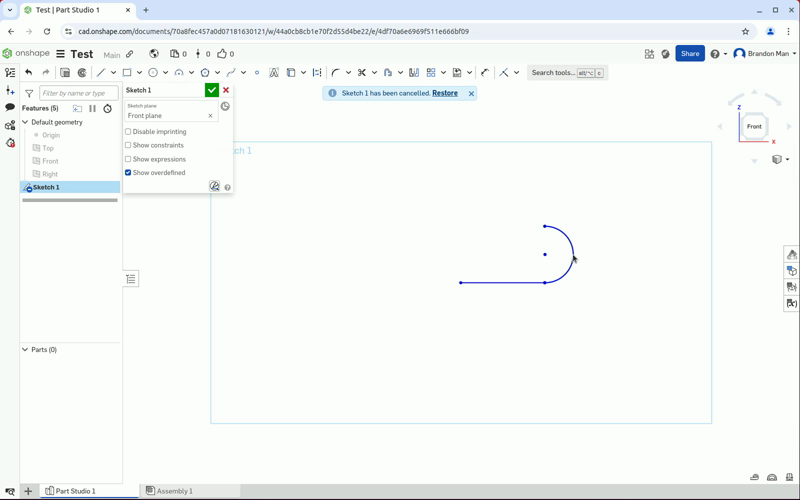
key(l)
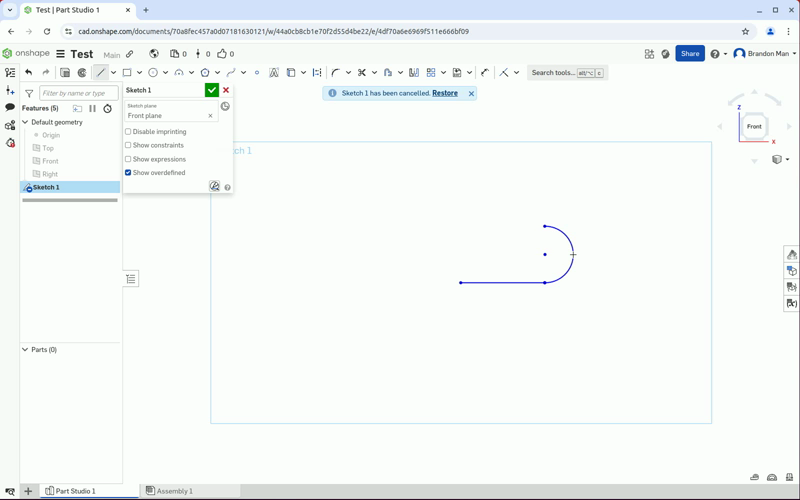
mouse_move(544, 226)
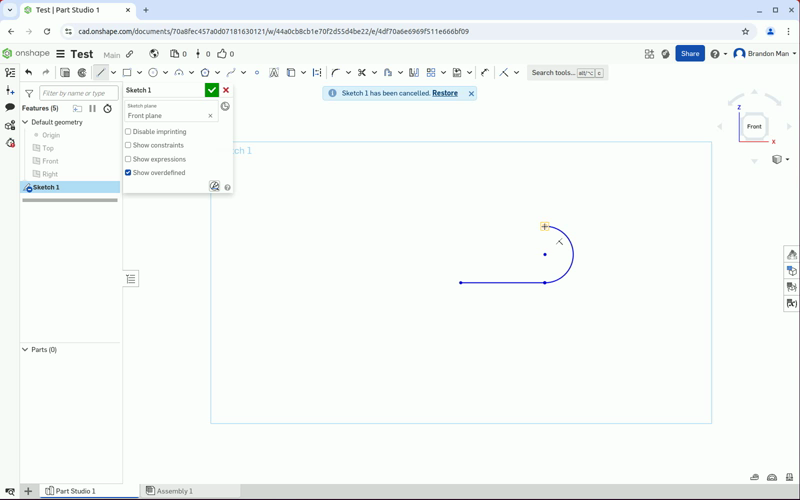
click(544, 226)
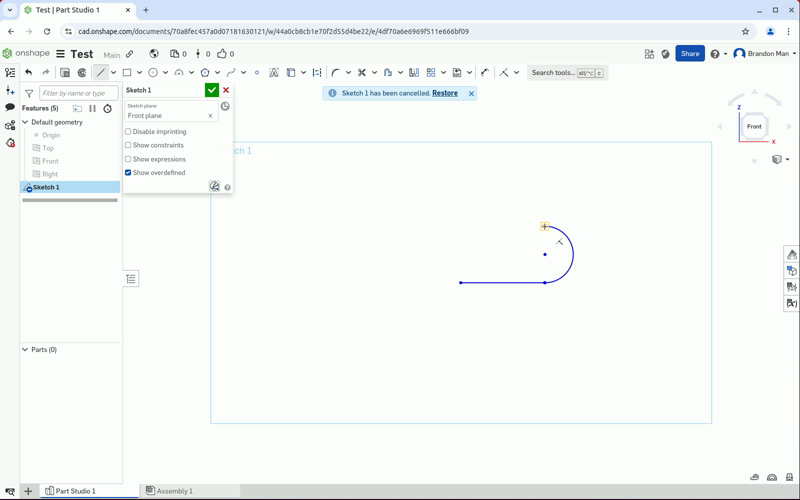
key_down(shift)
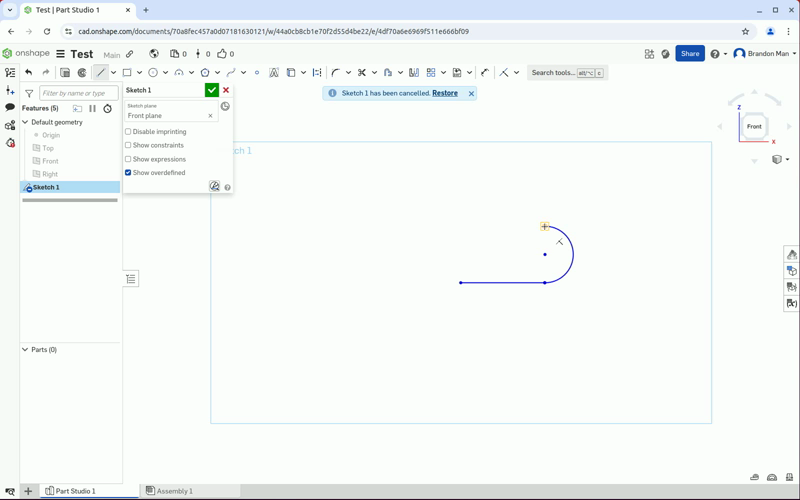
mouse_move(460, 226)
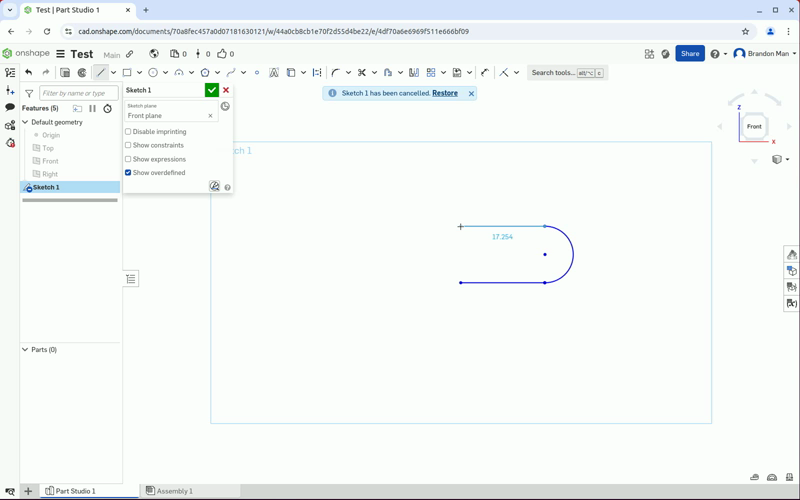
click(460, 226)
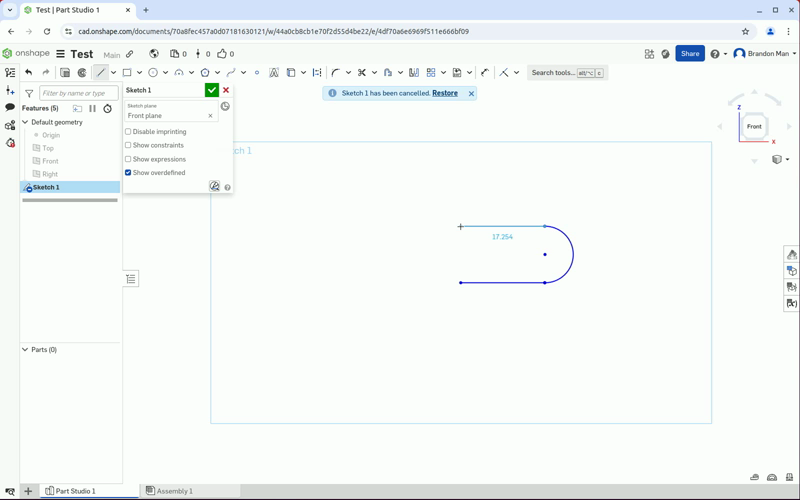
key_up(shift)
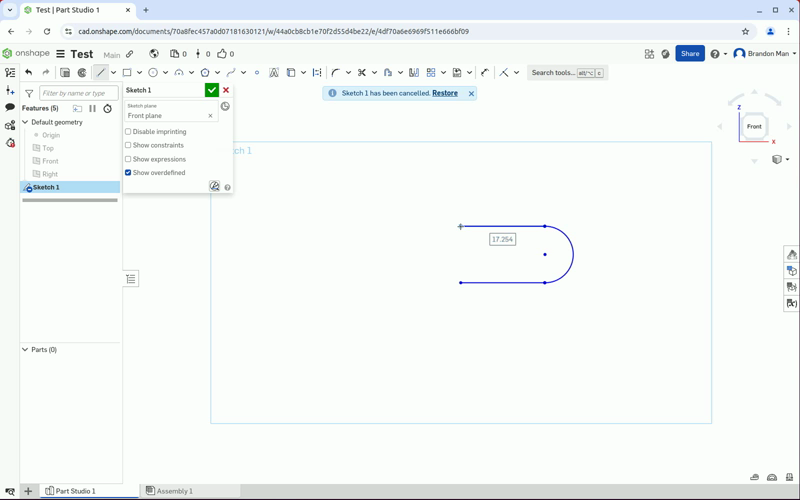
key(esc)
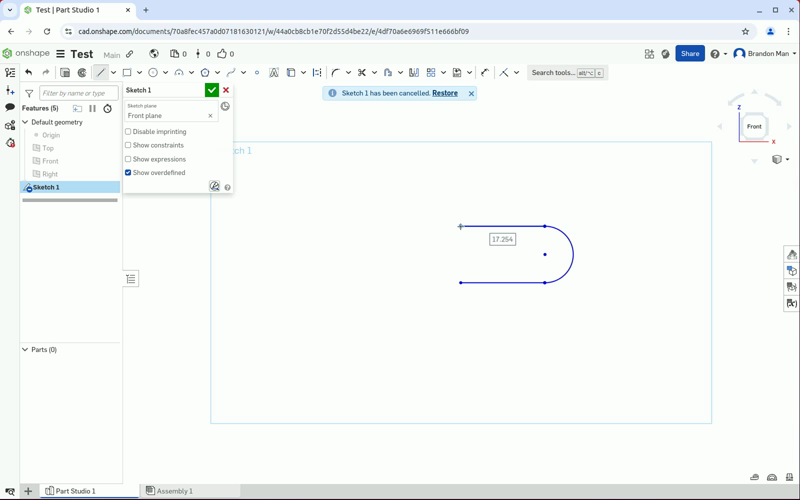
key(a)
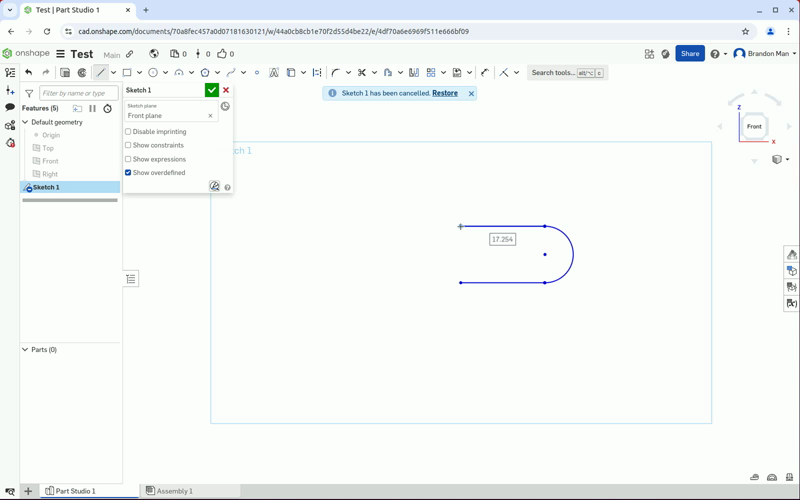
mouse_move(460, 226)
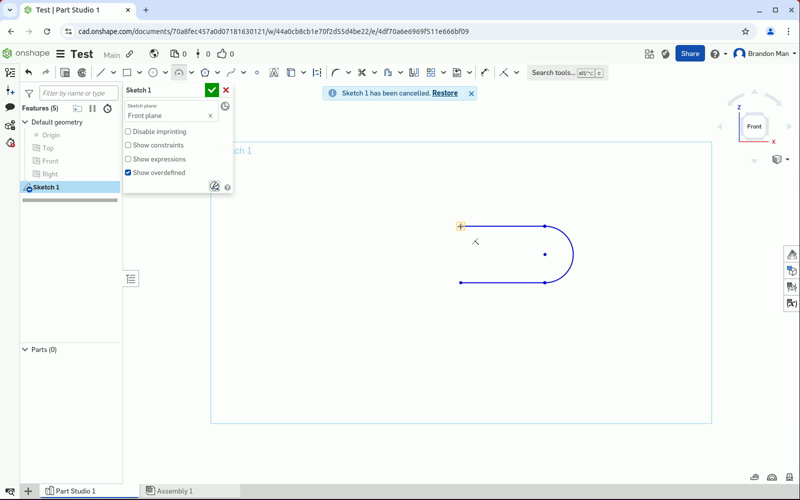
click(460, 226)
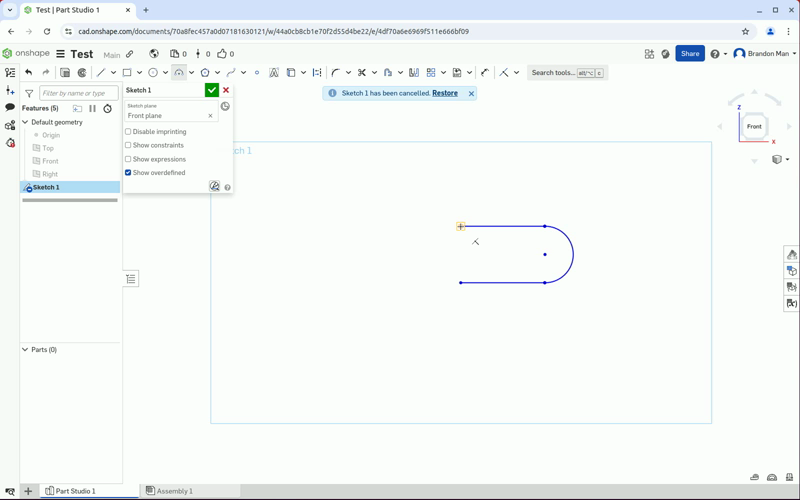
mouse_move(460, 282)
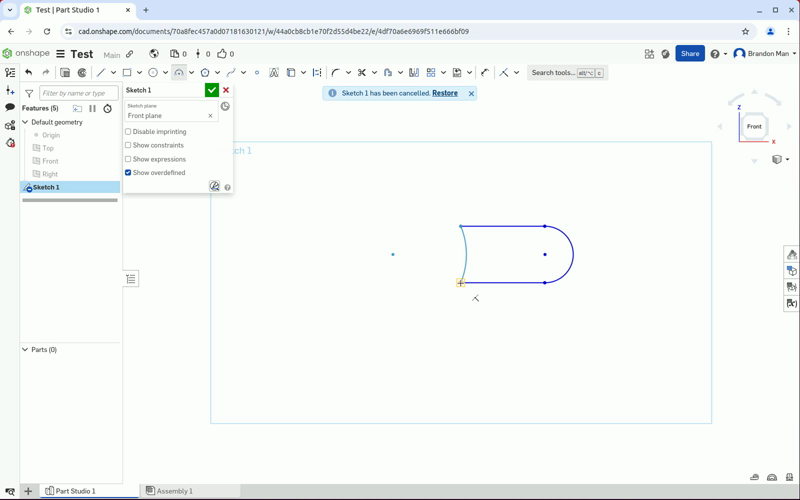
click(460, 282)
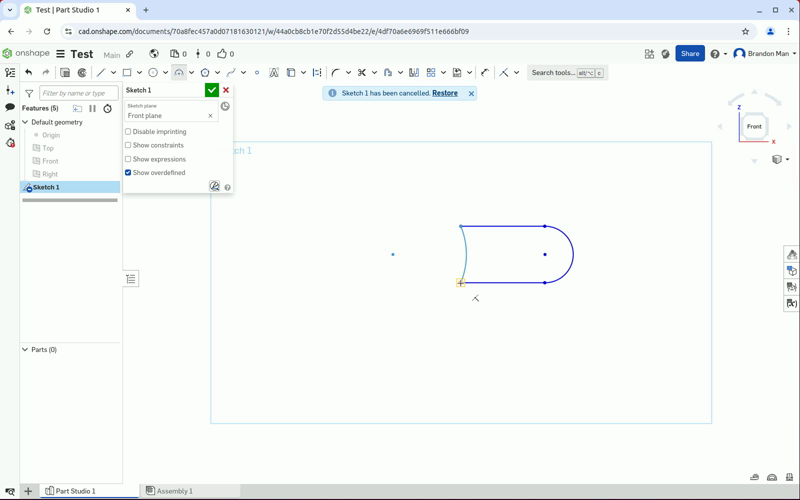
key_down(shift)
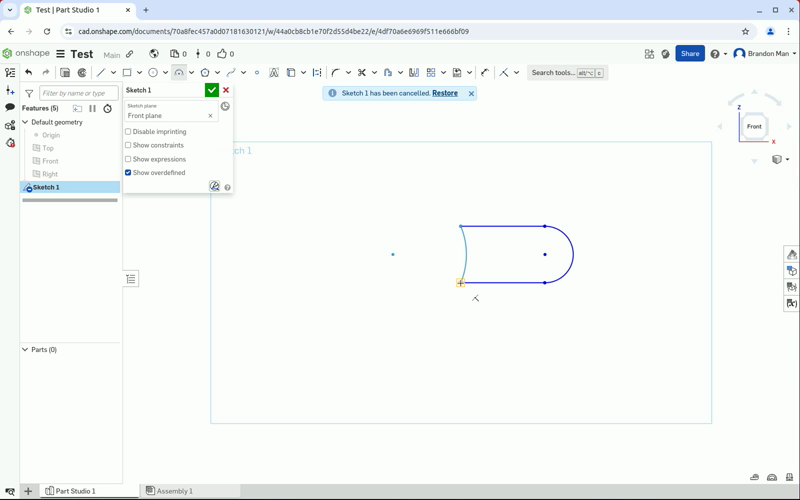
mouse_move(432, 254)
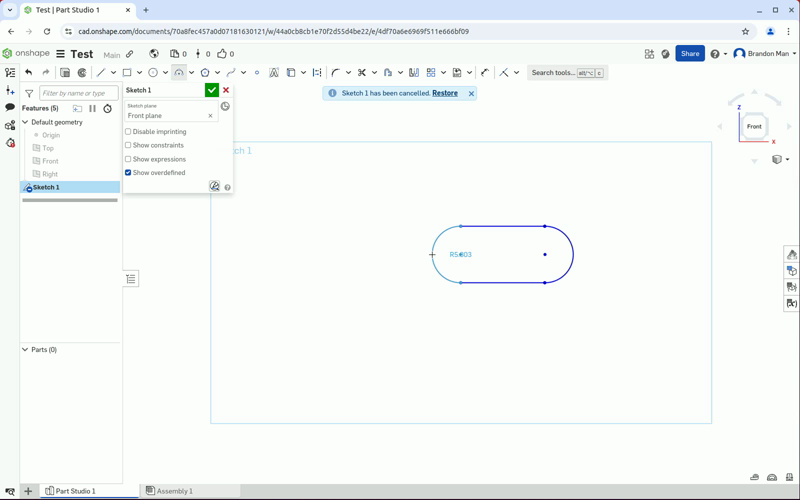
click(432, 254)
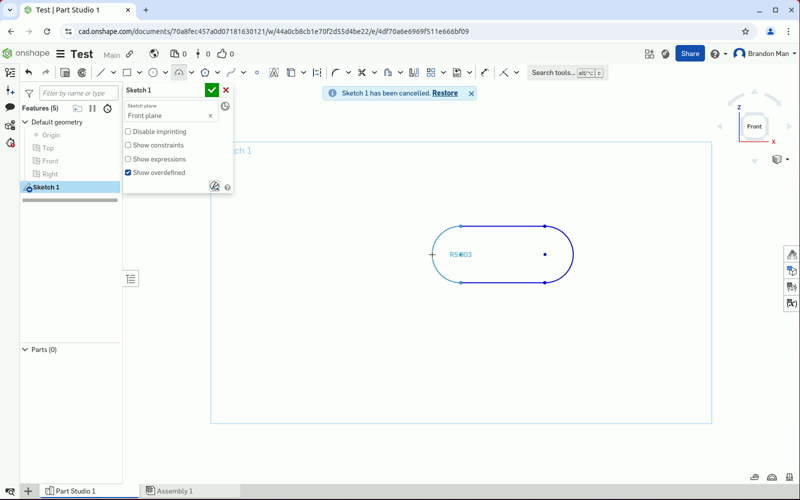
key_up(shift)
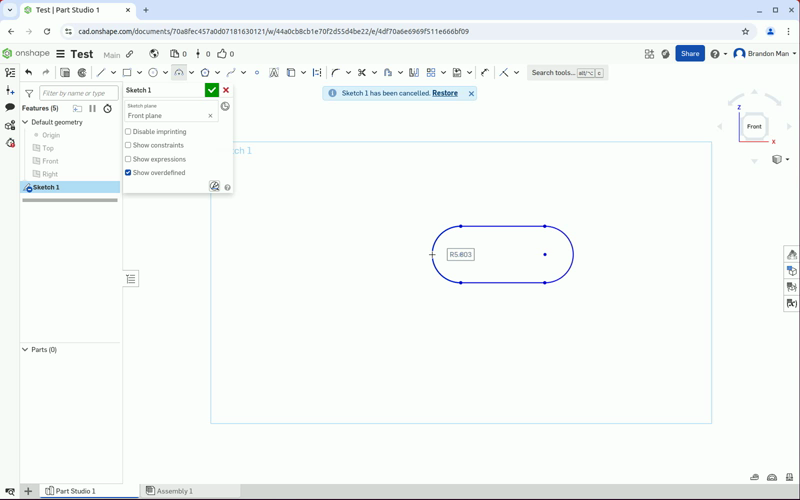
key(esc)
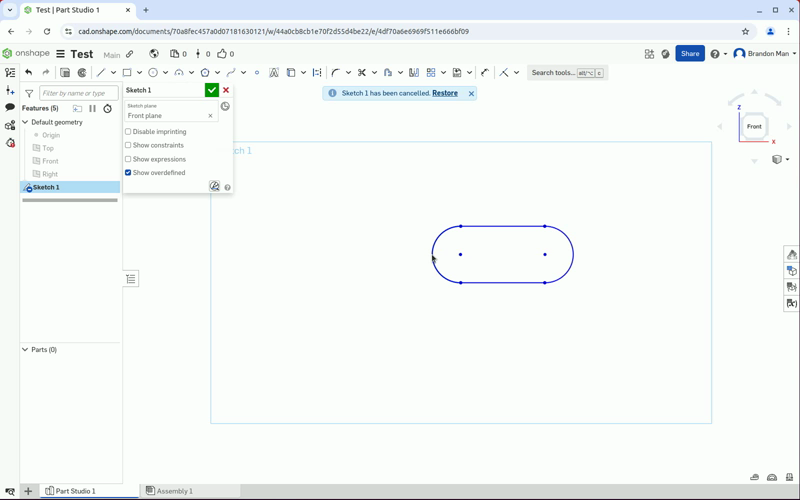
mouse_move(538, 252)
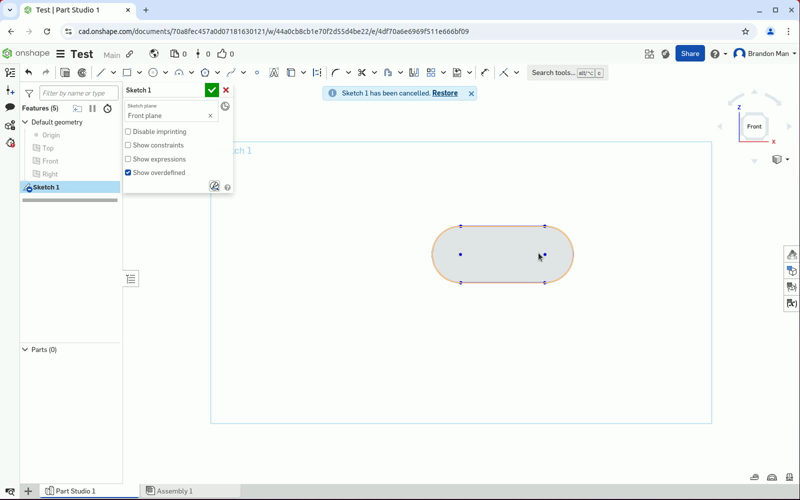
click(538, 252)
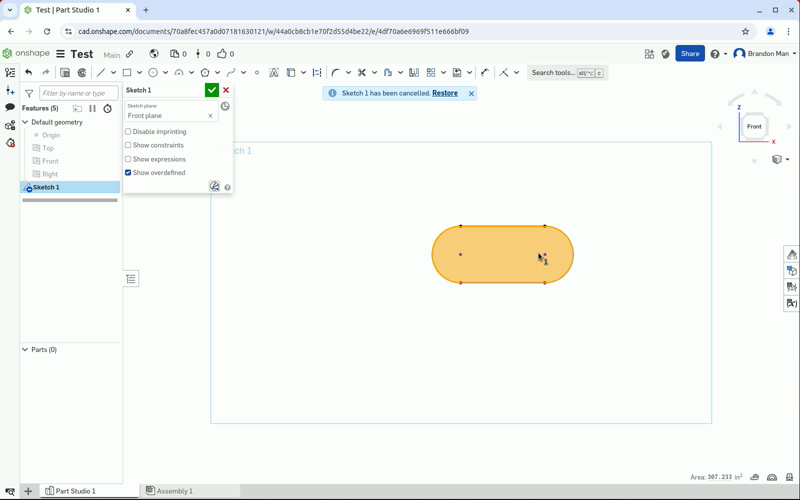
mouse_move(73, 352)
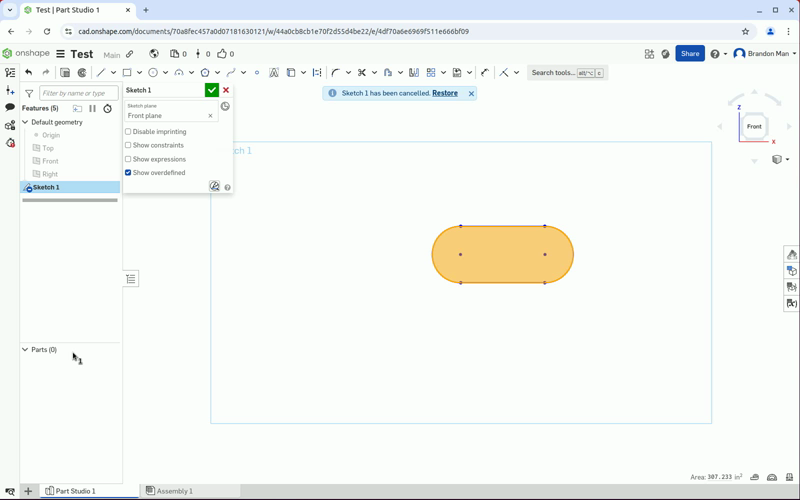
key(shift+y)
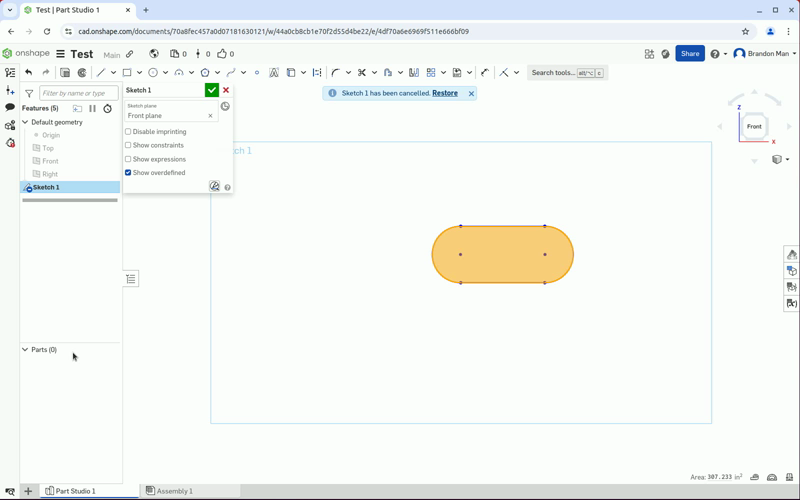
key(shift+e)
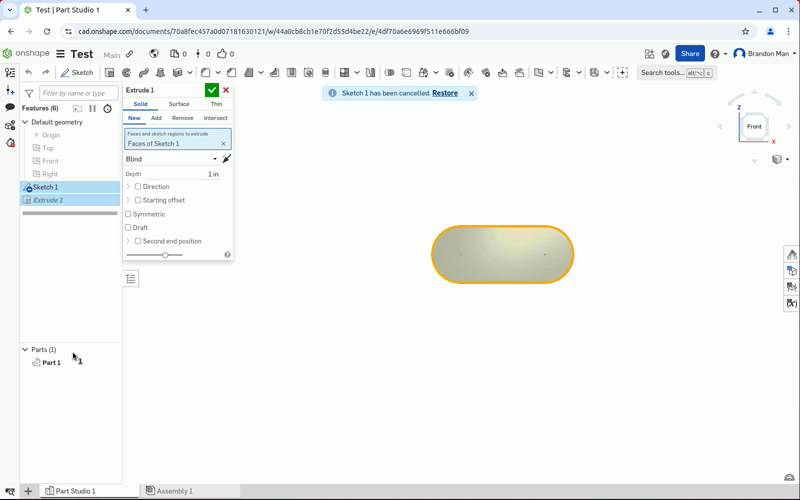
mouse_move(143, 106)
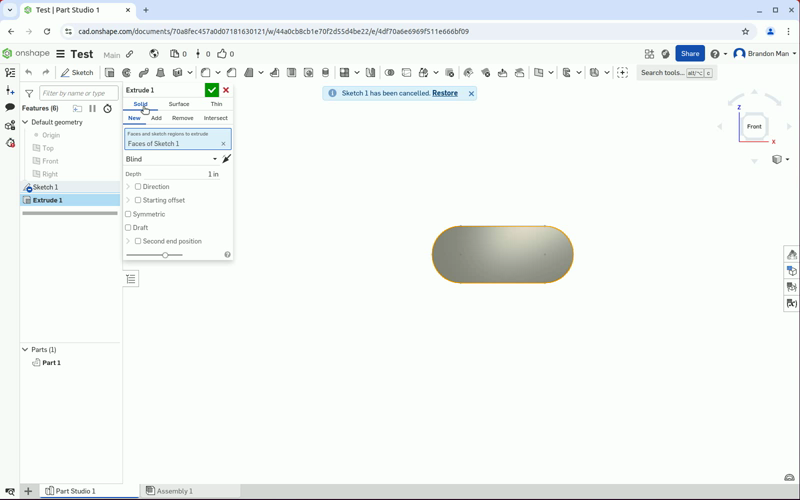
click(143, 106)
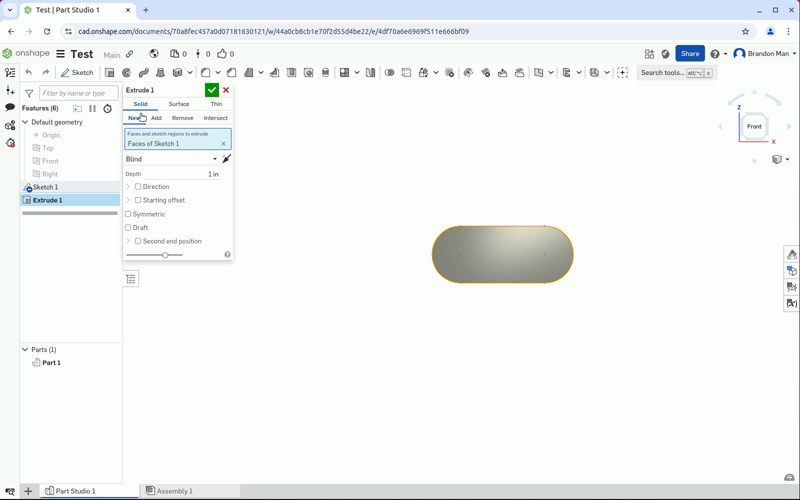
mouse_move(137, 120)
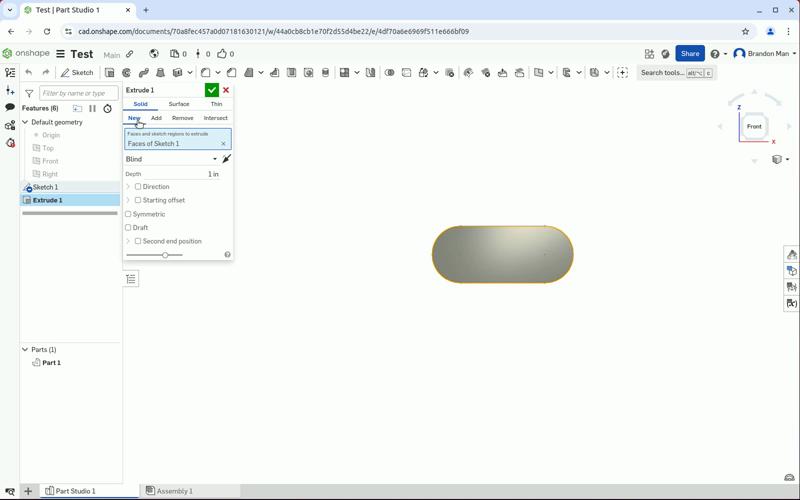
click(137, 120)
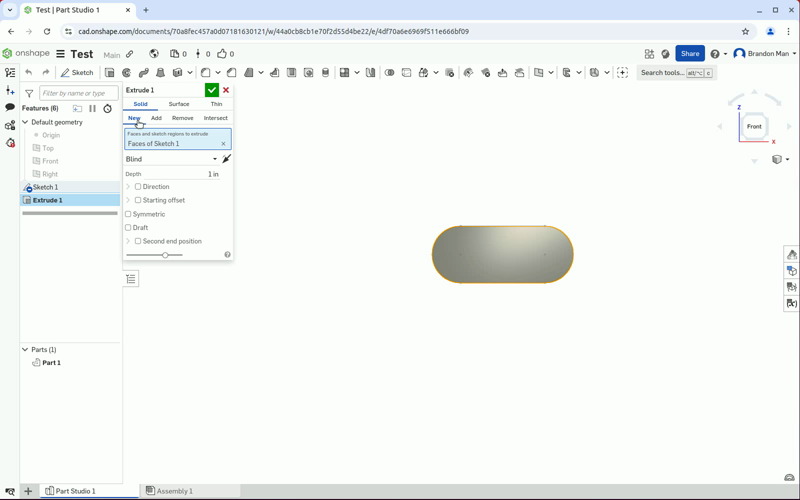
key(tab, 4)
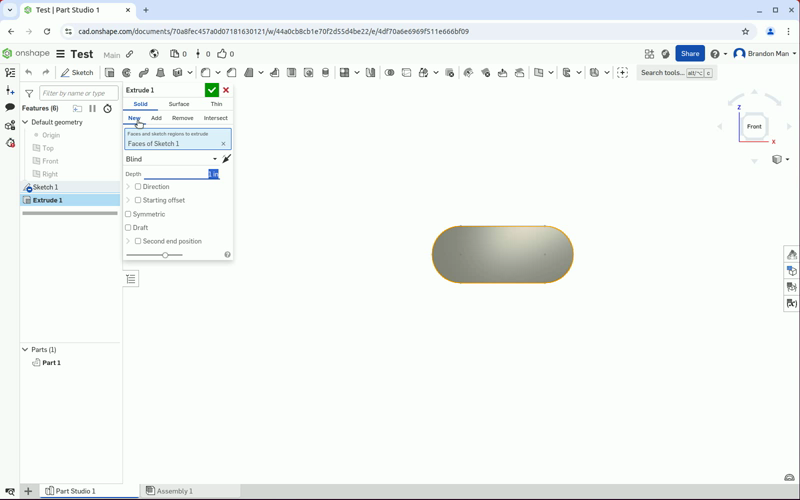
text(2.889)
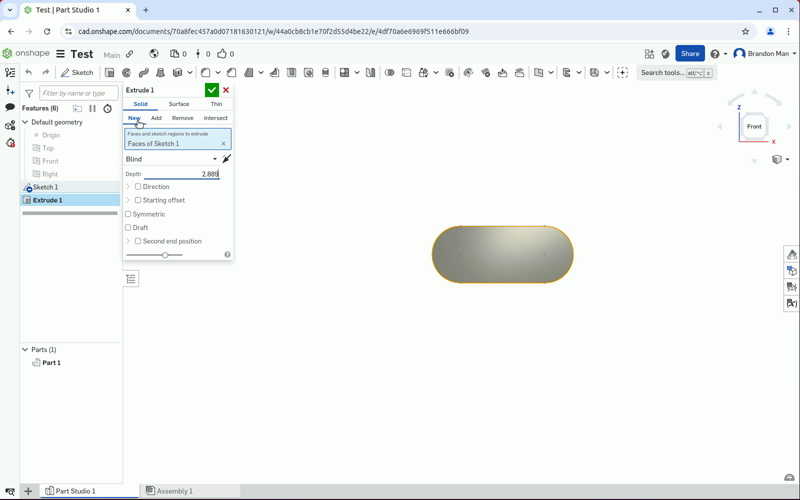
key(enter)
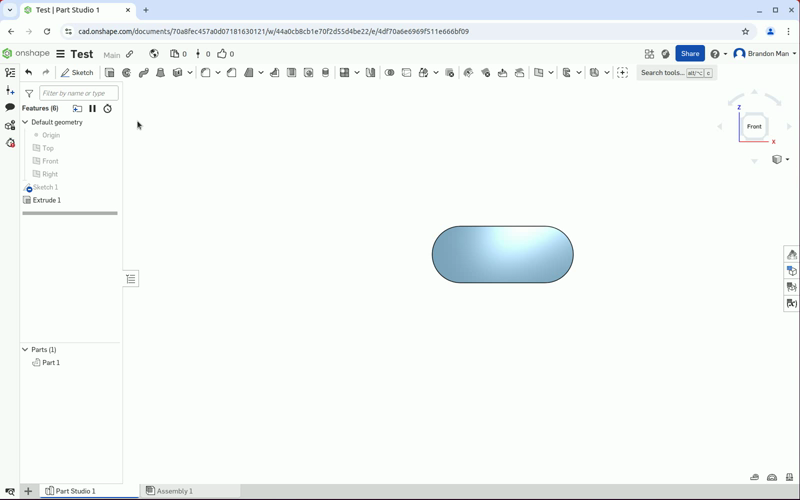
key(shift+h)
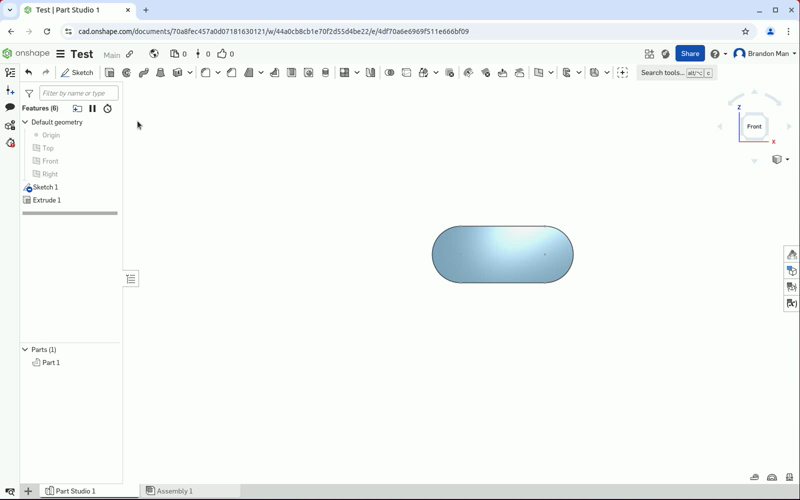
key(shift+h)
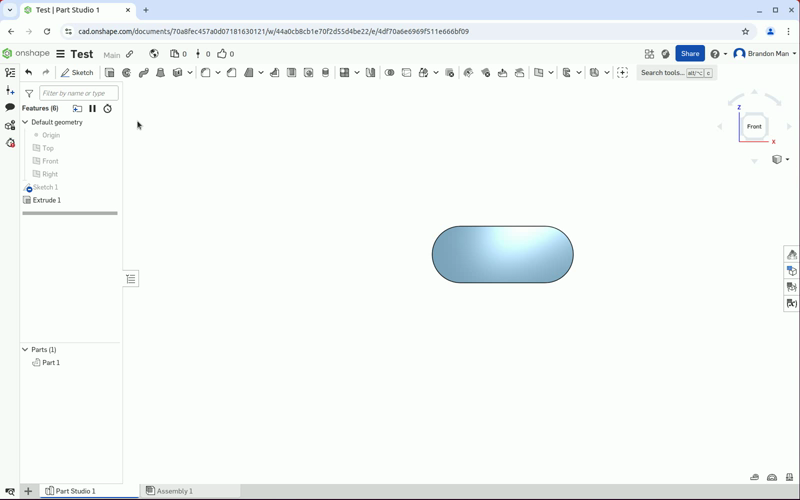
mouse_move(73, 189)
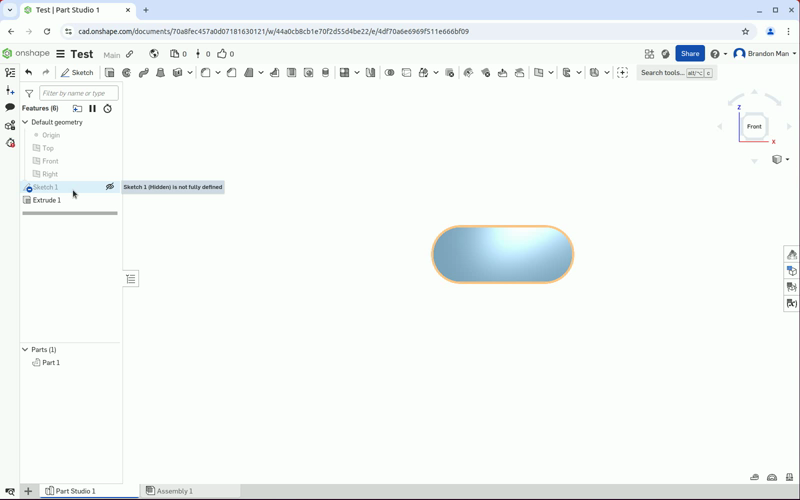
click(73, 189)
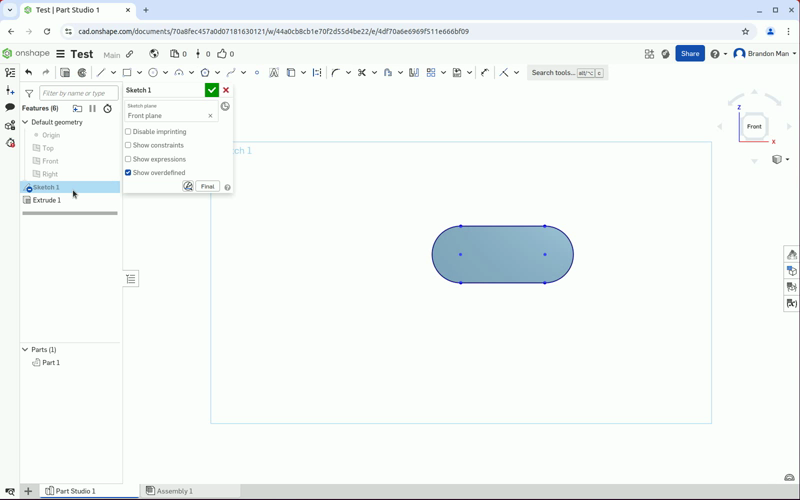
mouse_move(229, 92)
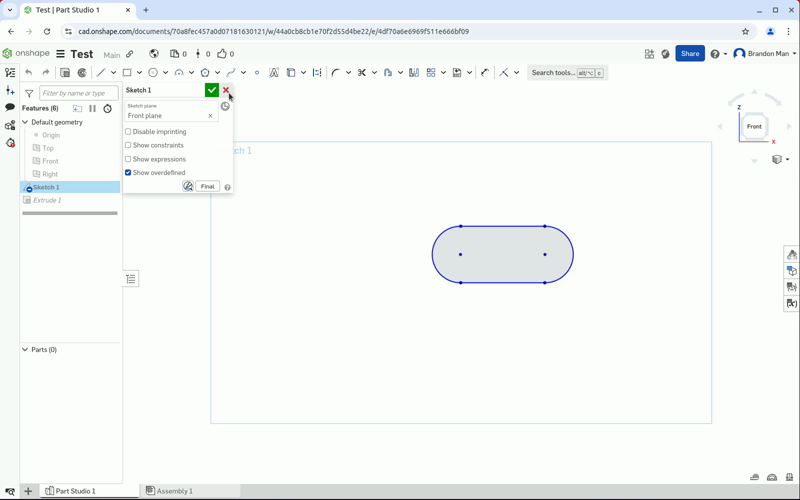
click(229, 92)
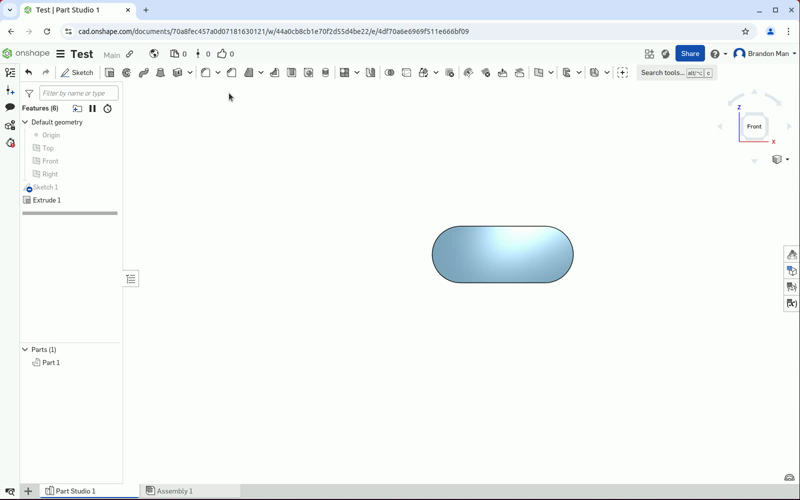
mouse_move(541, 75)
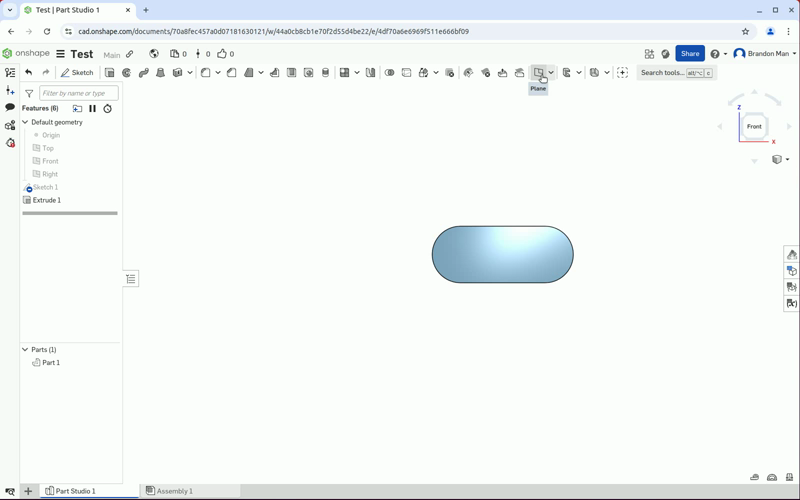
click(541, 75)
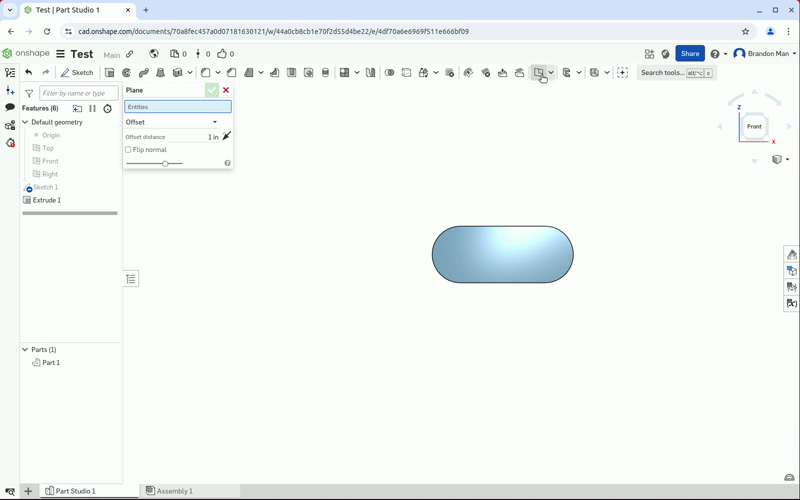
mouse_move(73, 163)
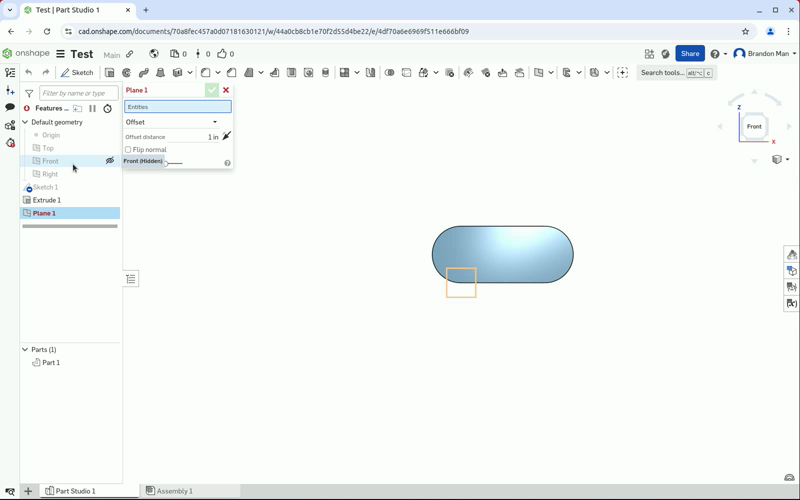
click(73, 163)
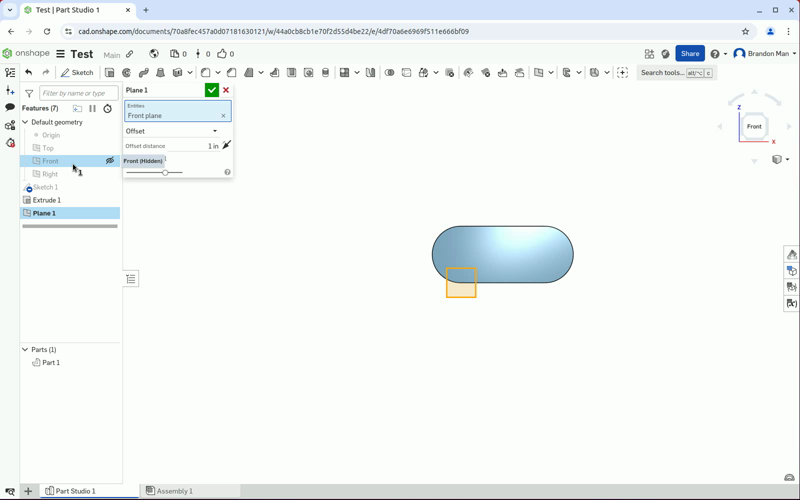
key(tab, 2)
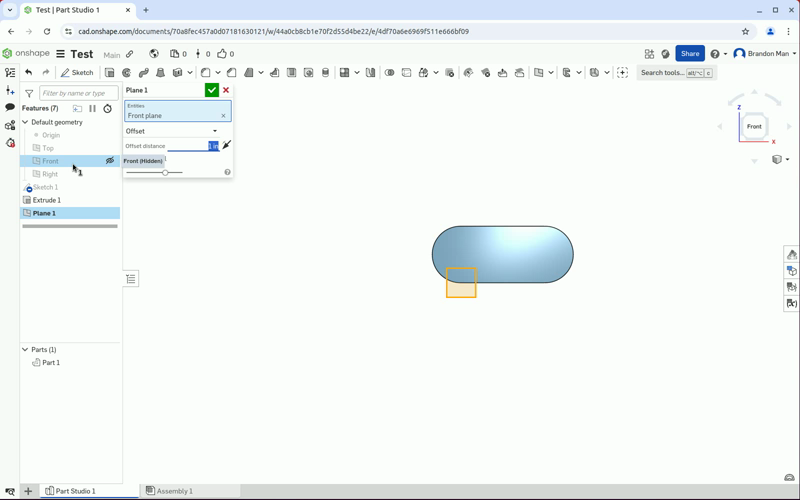
text(2.896)
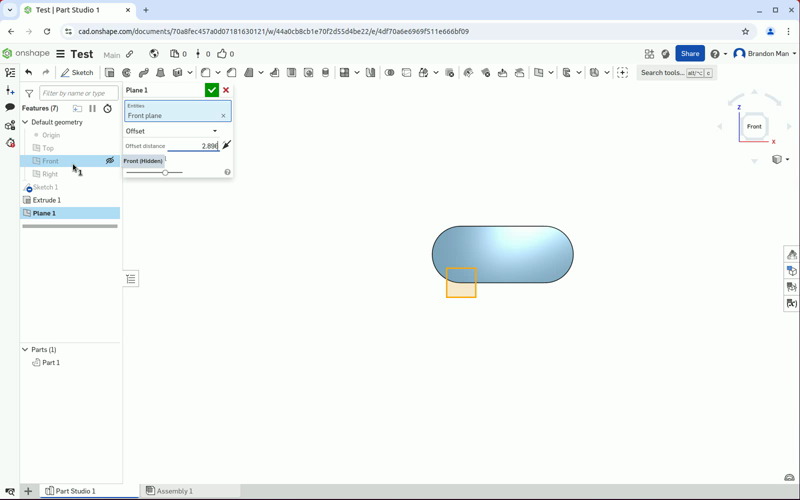
key(enter, 2)
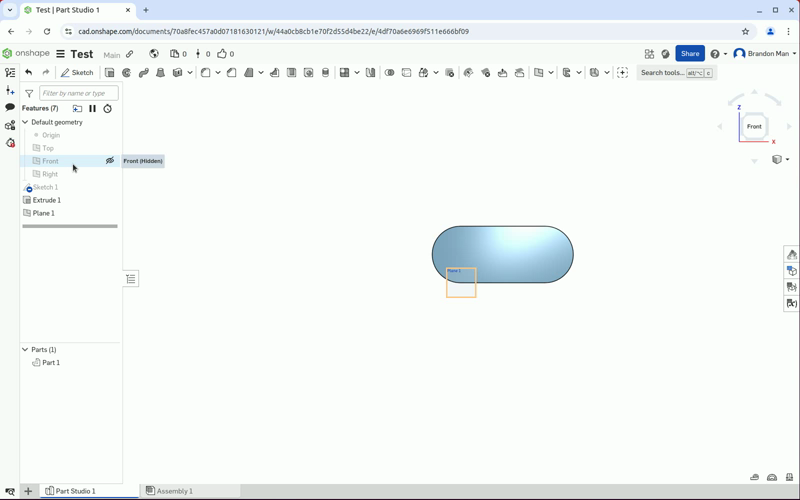
key(shift+s)
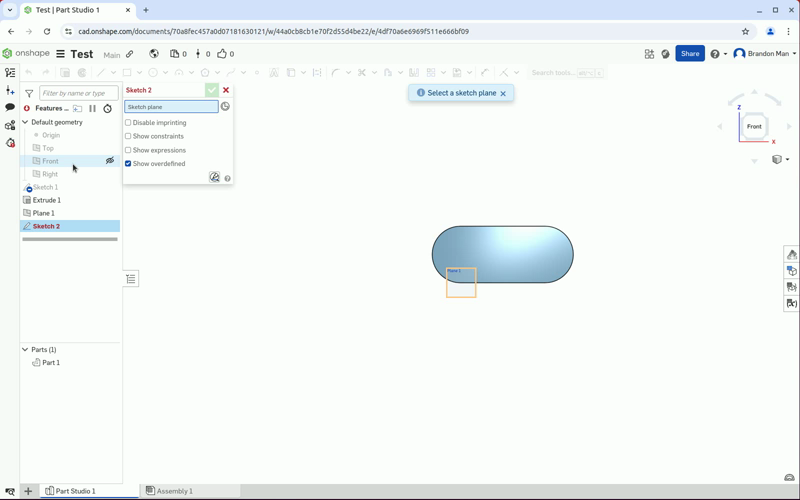
mouse_move(73, 215)
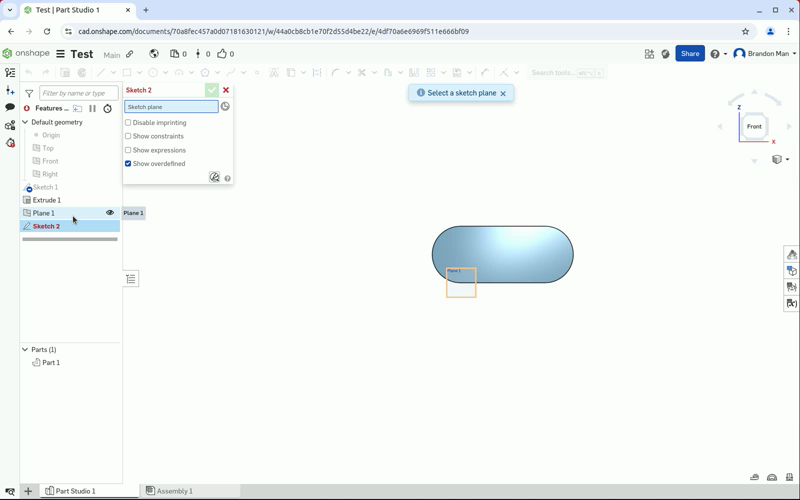
click(73, 215)
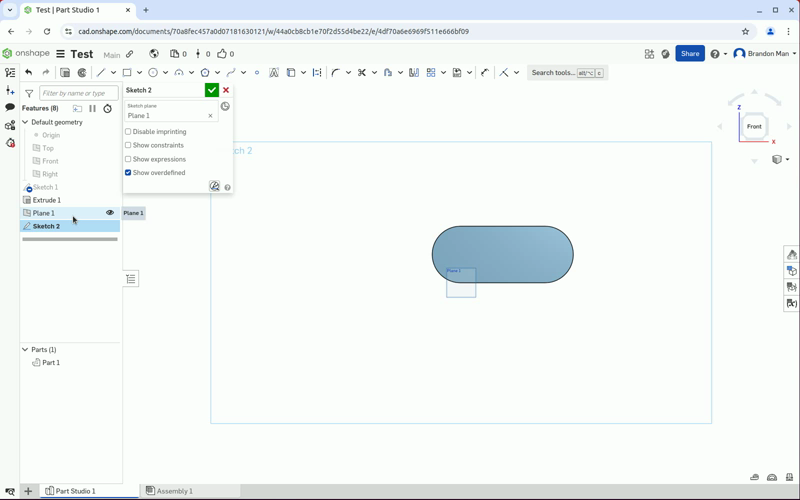
mouse_move(73, 352)
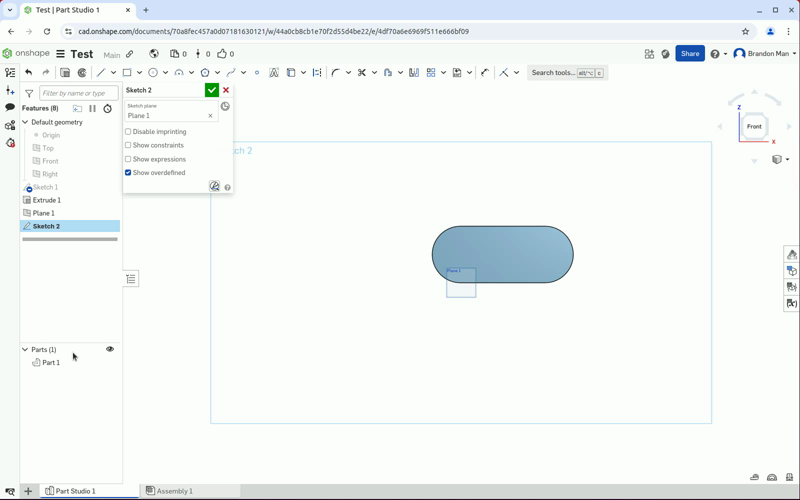
key(y)
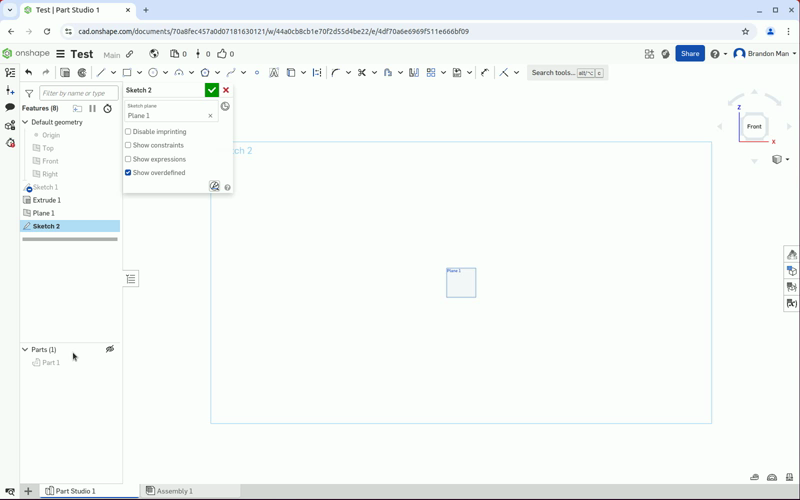
key(c)
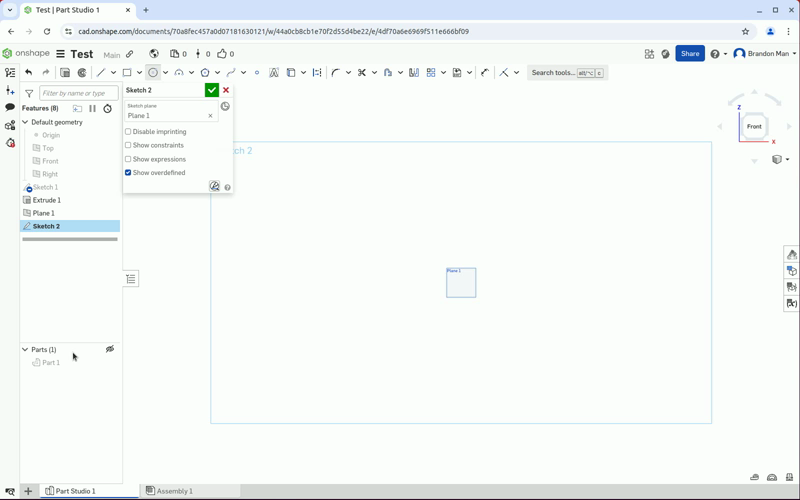
key_down(shift)
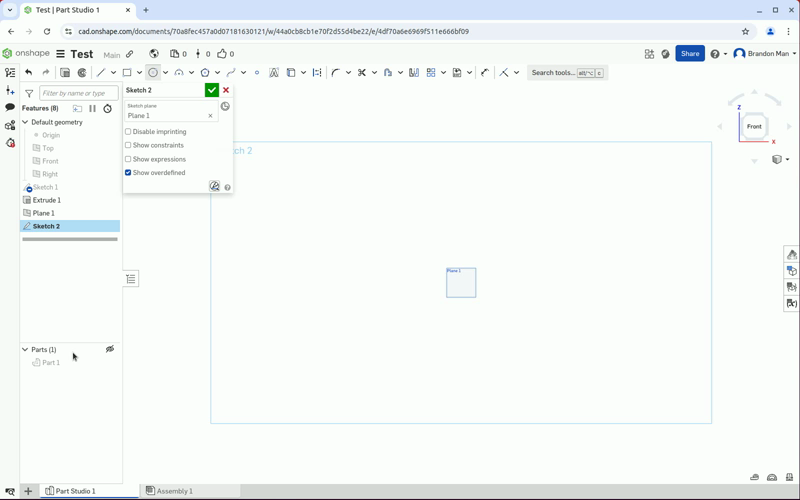
mouse_move(545, 254)
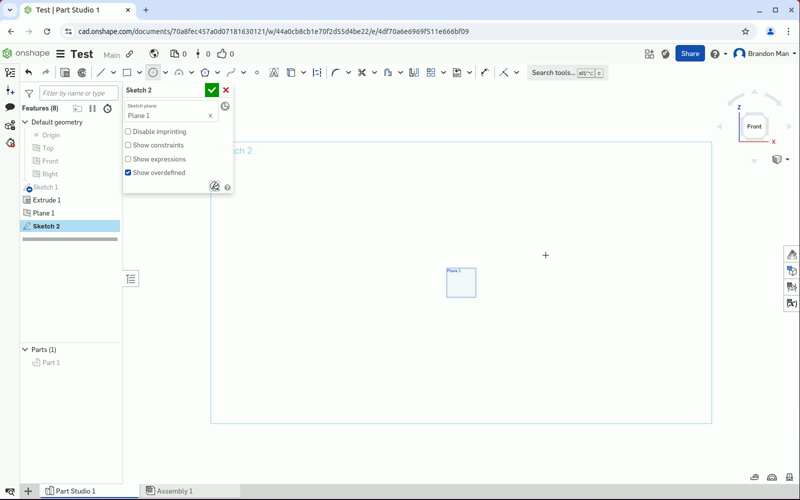
click(545, 254)
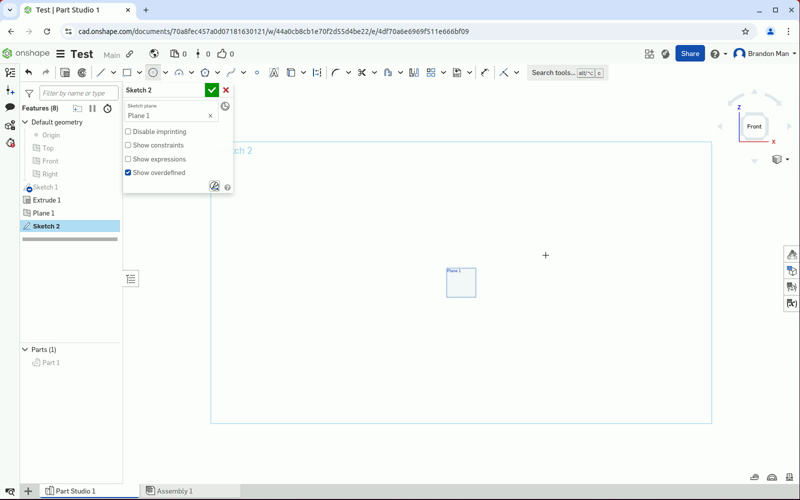
key_up(shift)
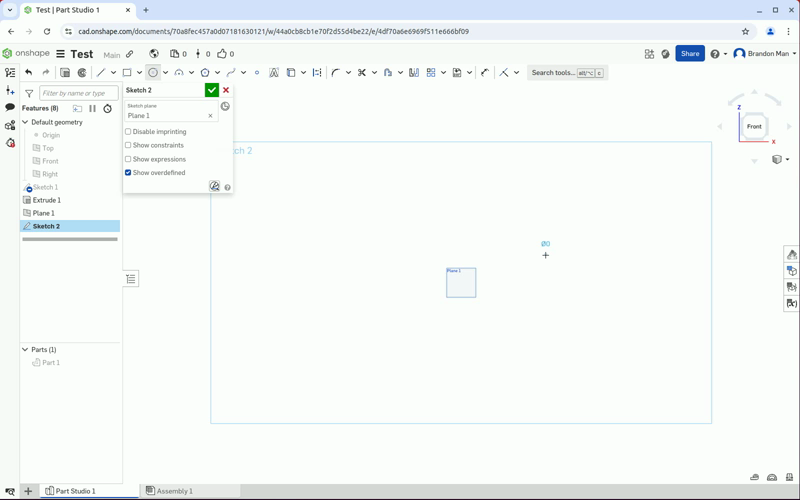
mouse_move(560, 254)
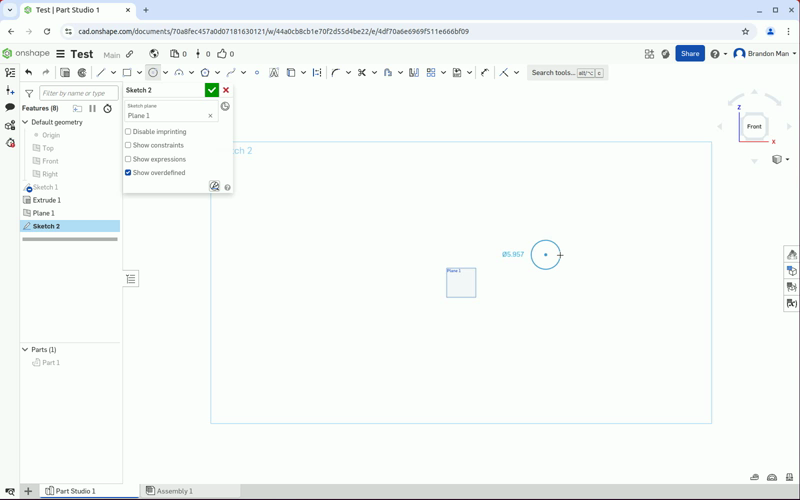
click(560, 254)
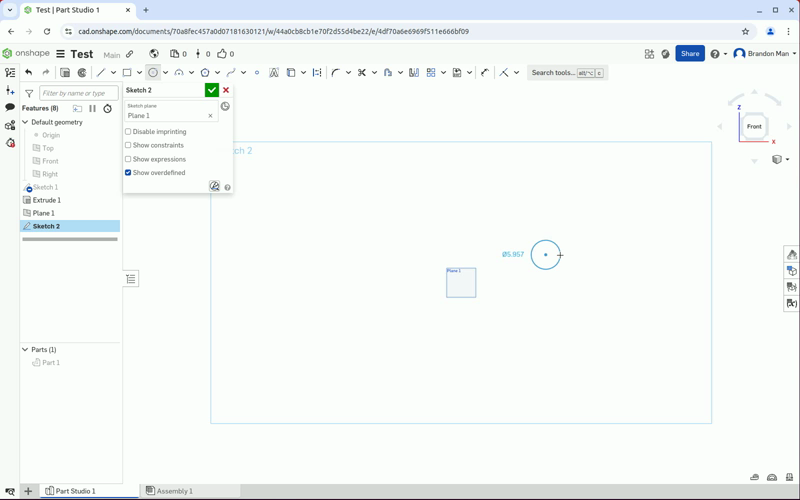
key(esc)
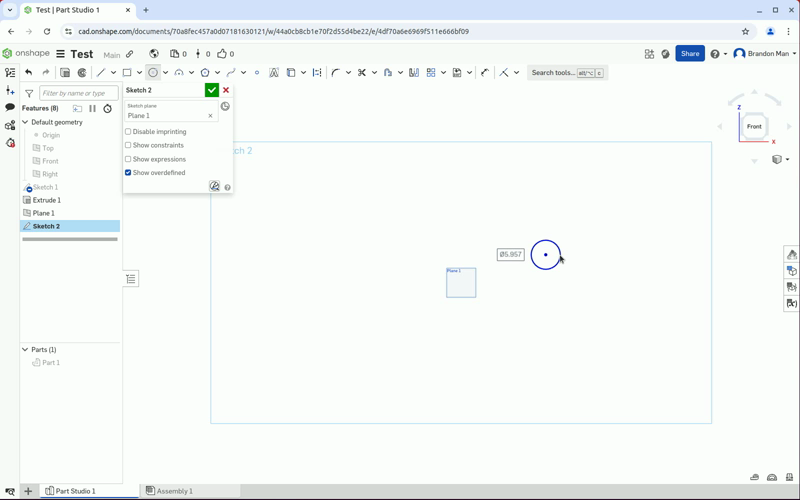
mouse_move(545, 254)
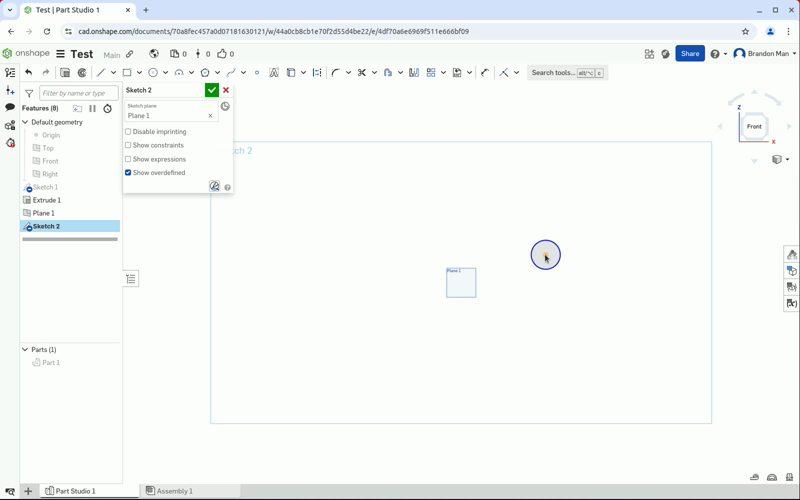
scroll(6)
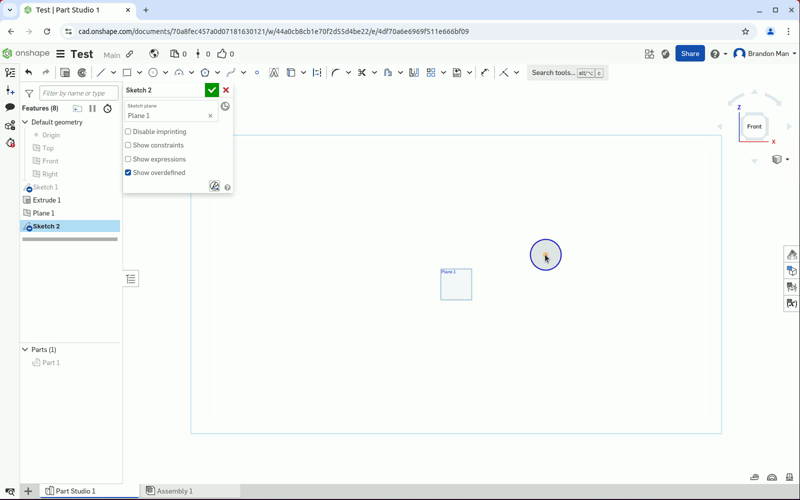
scroll(6)
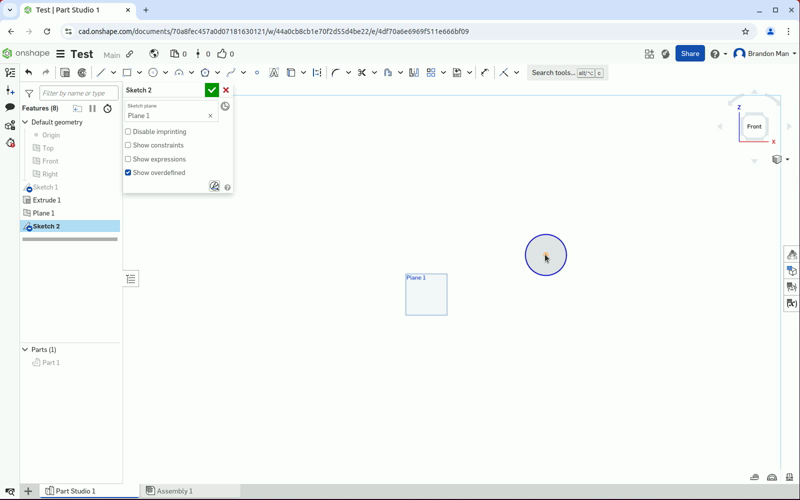
scroll(6)
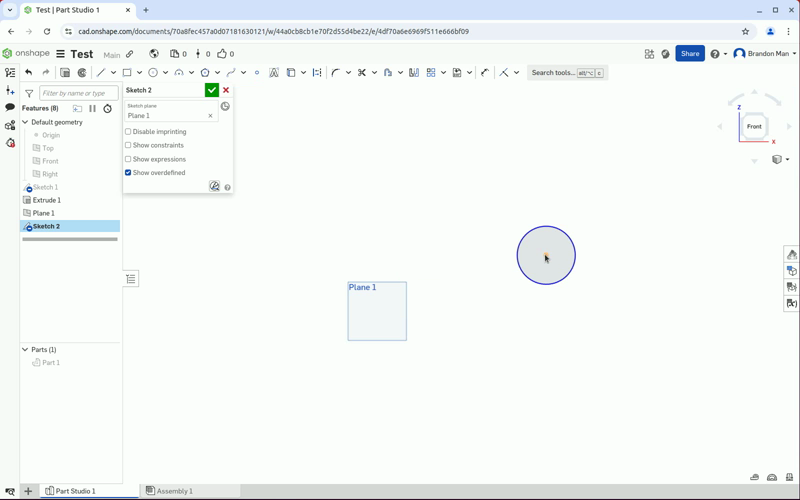
scroll(6)
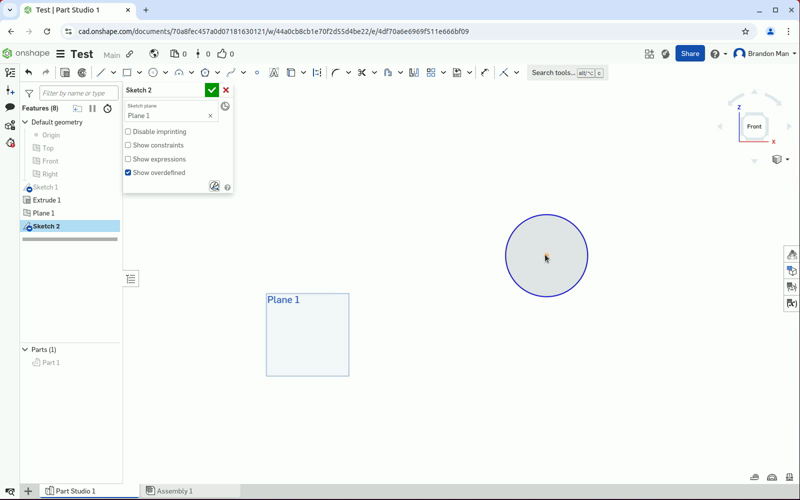
scroll(6)
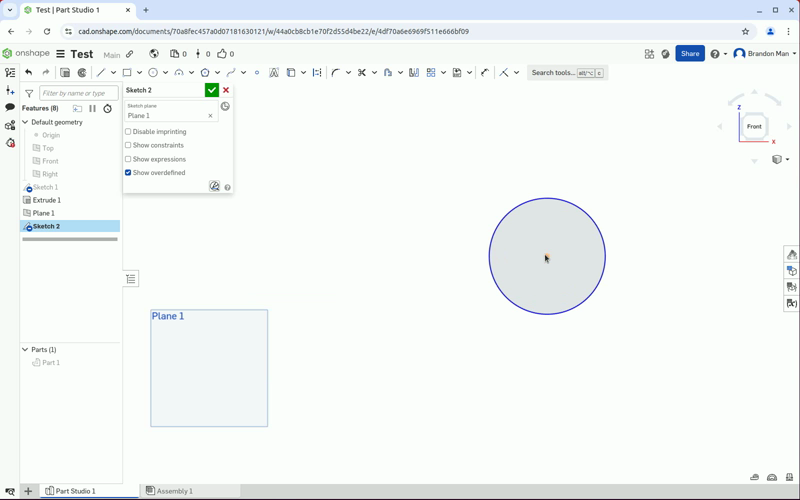
scroll(6)
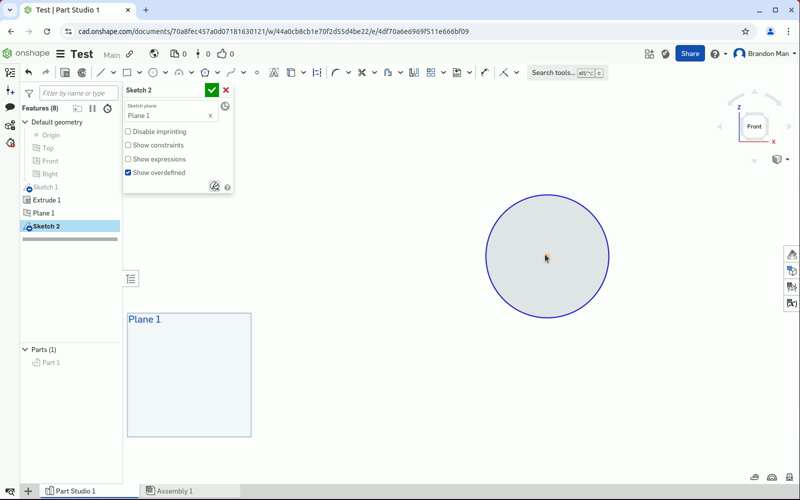
scroll(6)
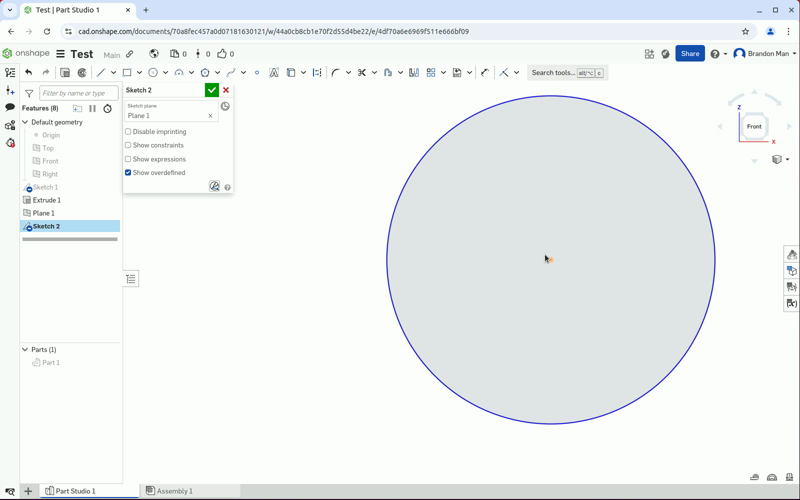
click(545, 254)
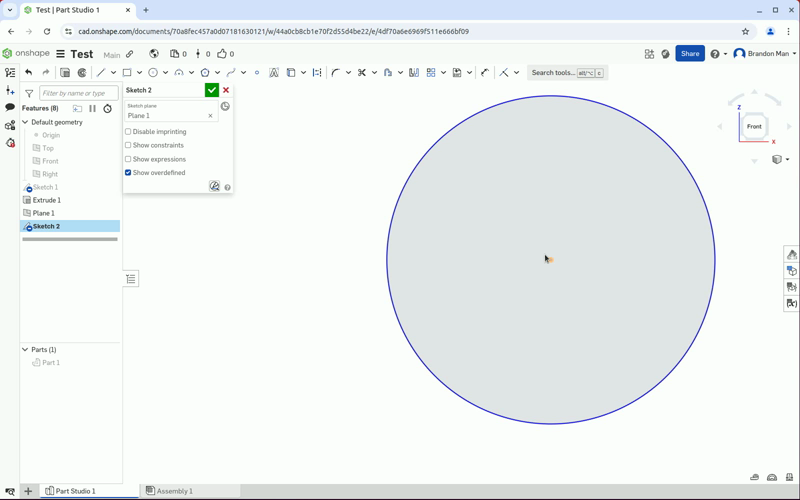
scroll(-6)
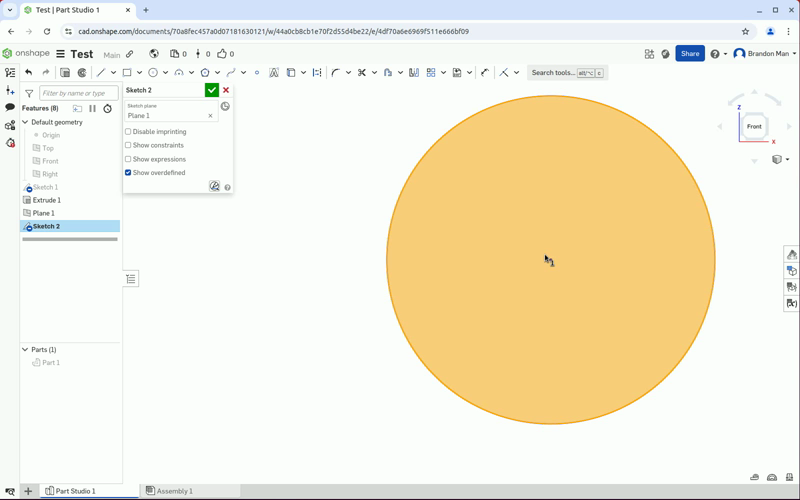
scroll(-6)
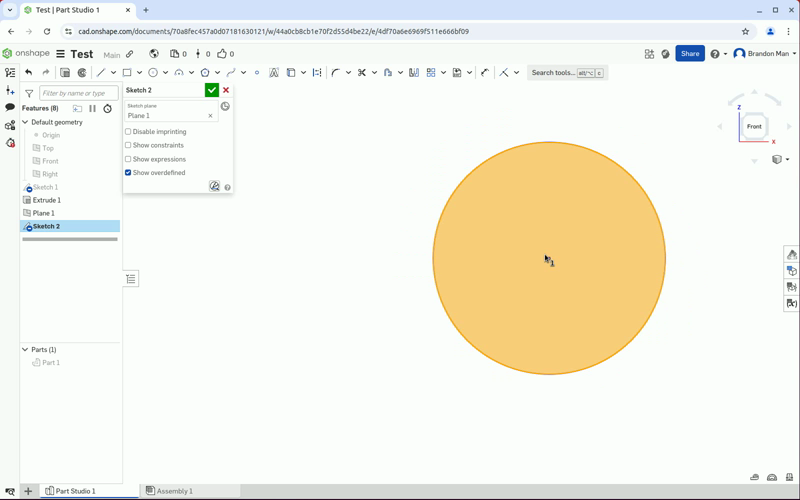
scroll(-6)
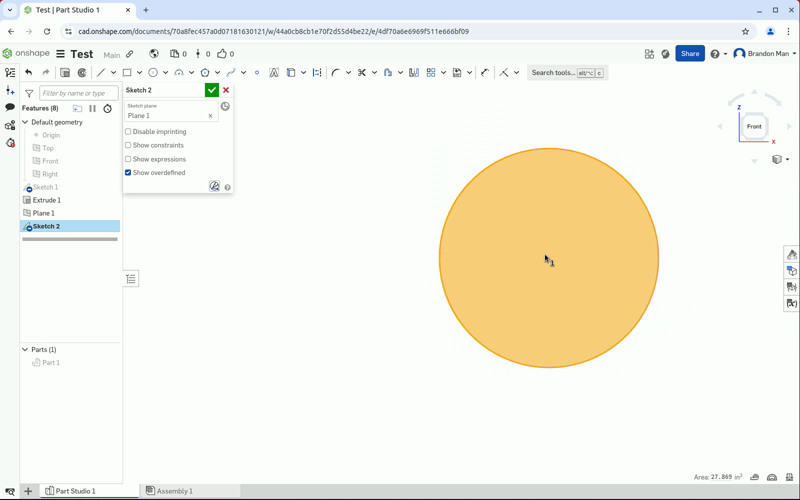
scroll(-6)
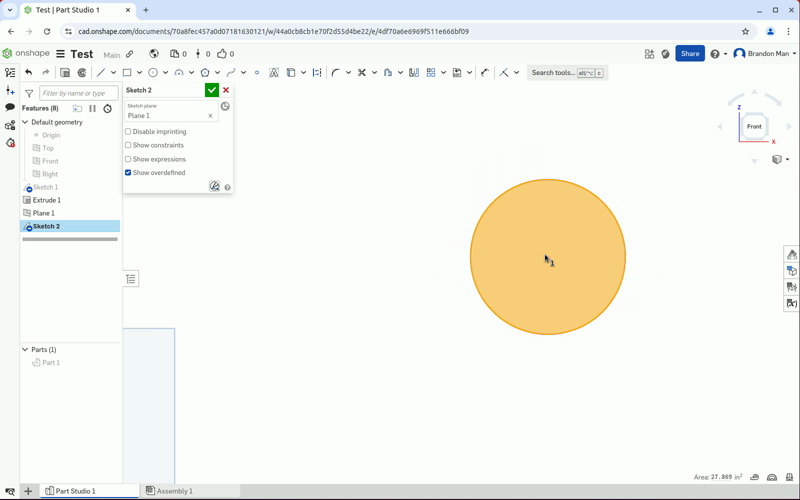
scroll(-6)
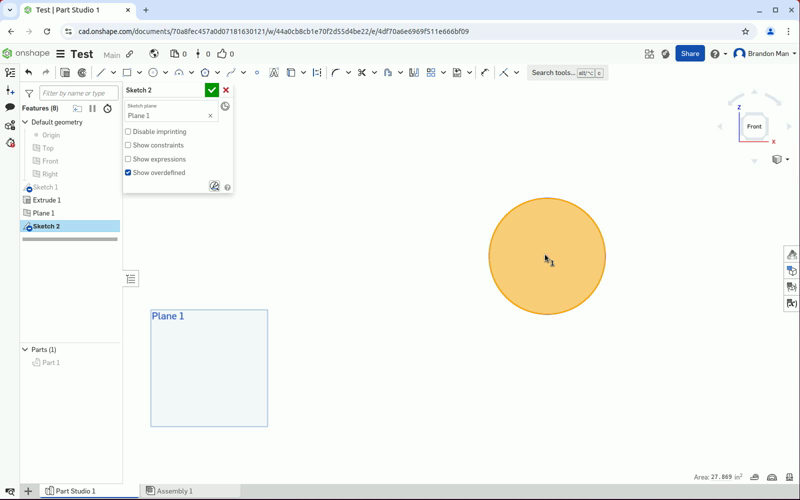
scroll(-6)
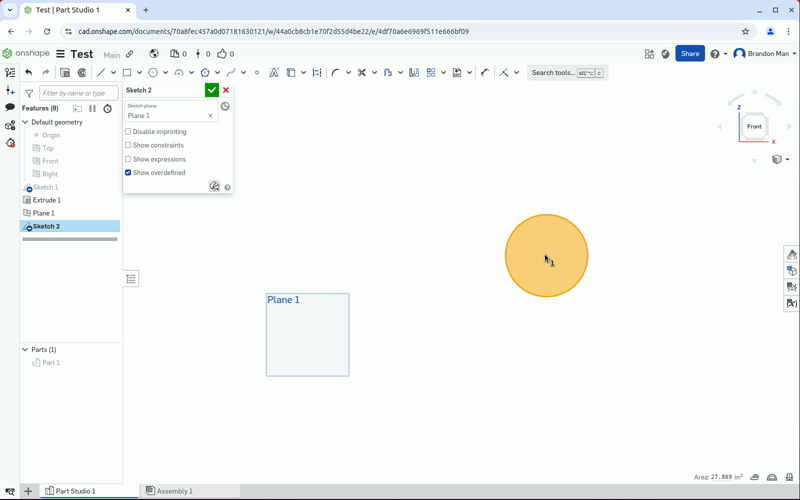
scroll(-6)
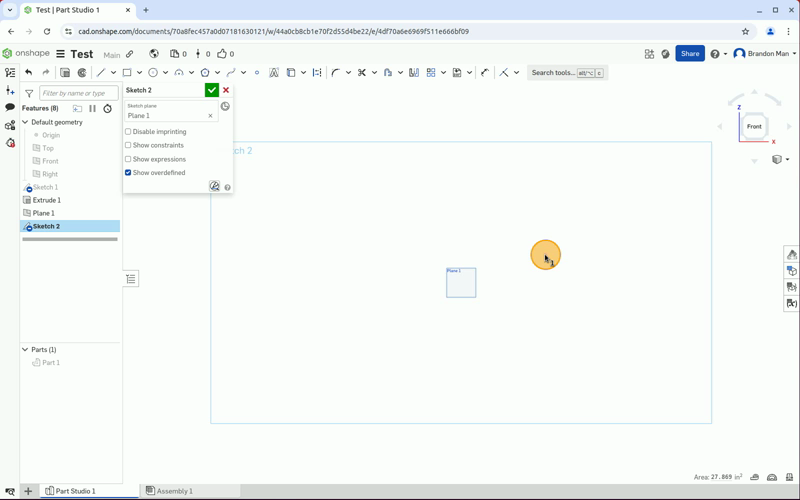
mouse_move(73, 352)
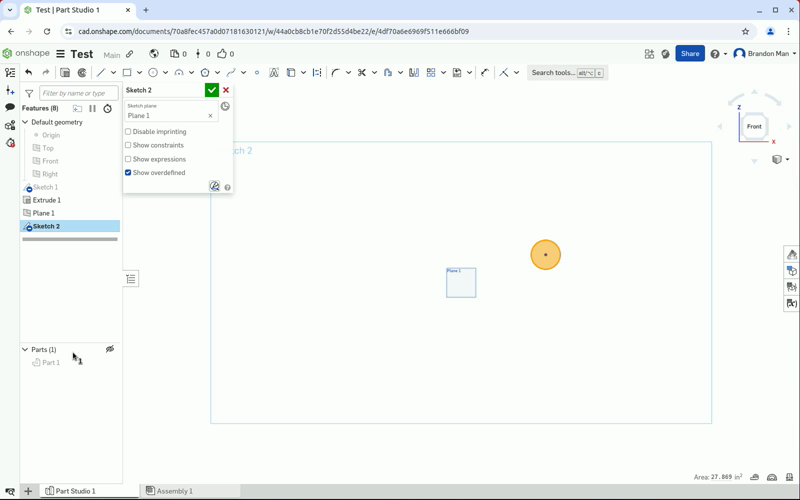
key(shift+y)
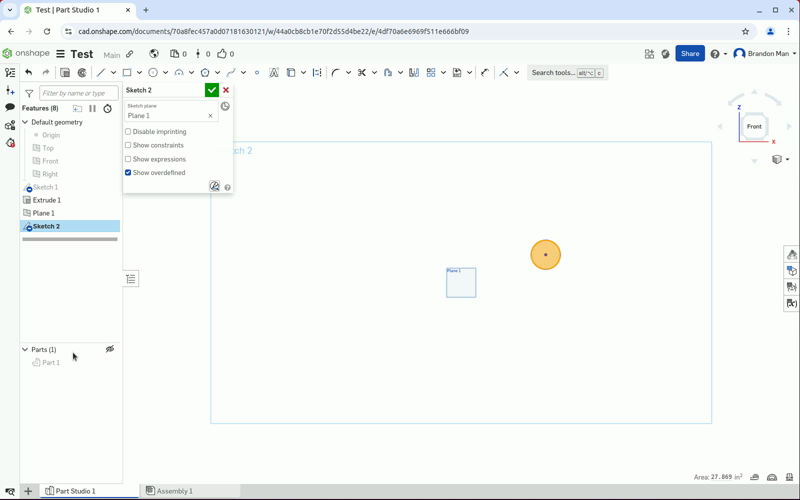
key(shift+e)
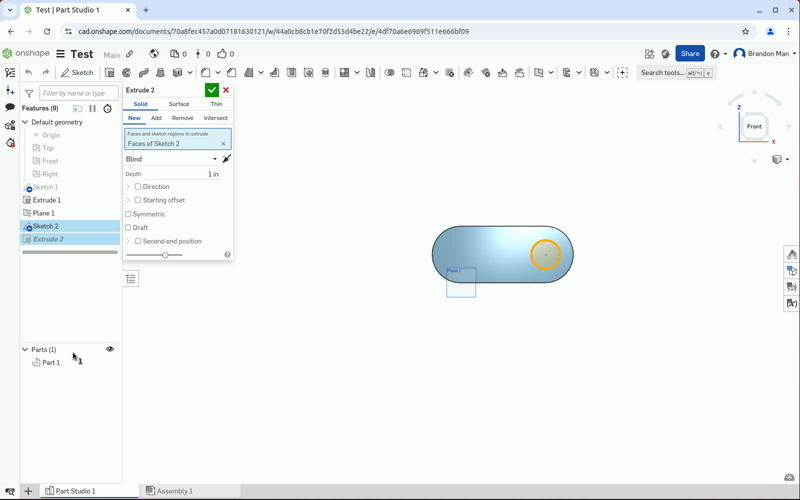
mouse_move(143, 106)
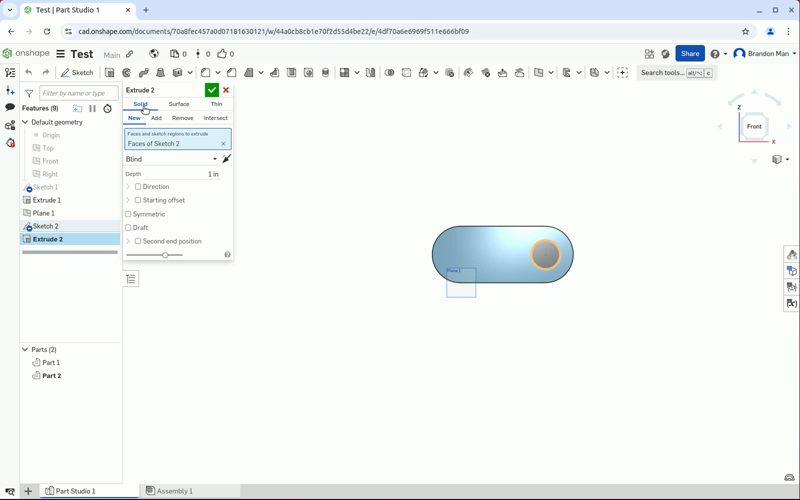
click(143, 106)
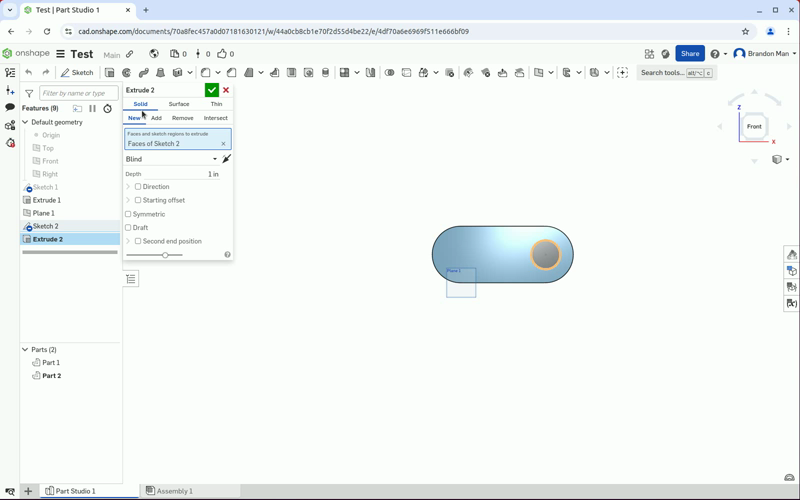
mouse_move(137, 120)
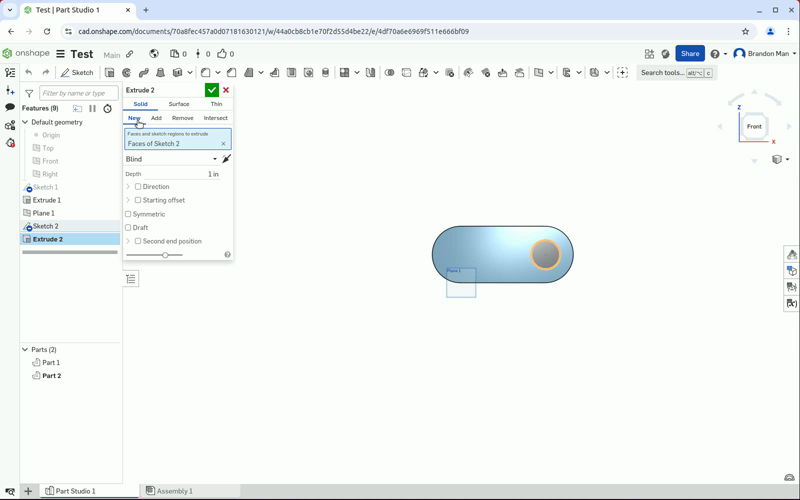
click(137, 120)
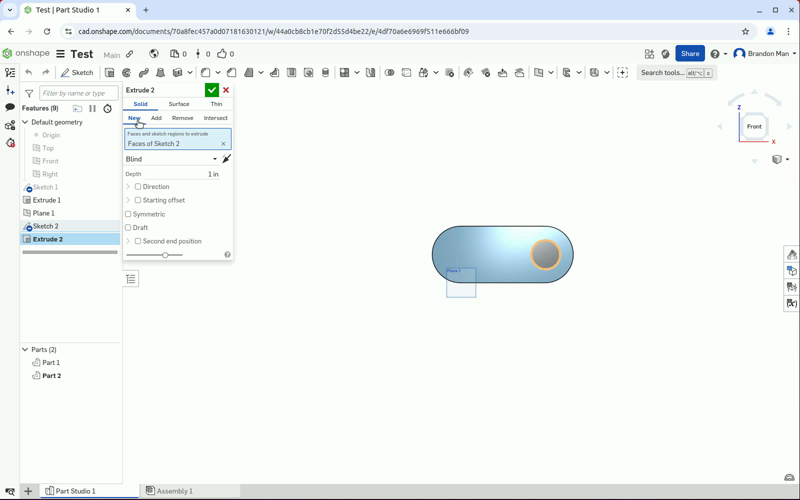
key(tab, 4)
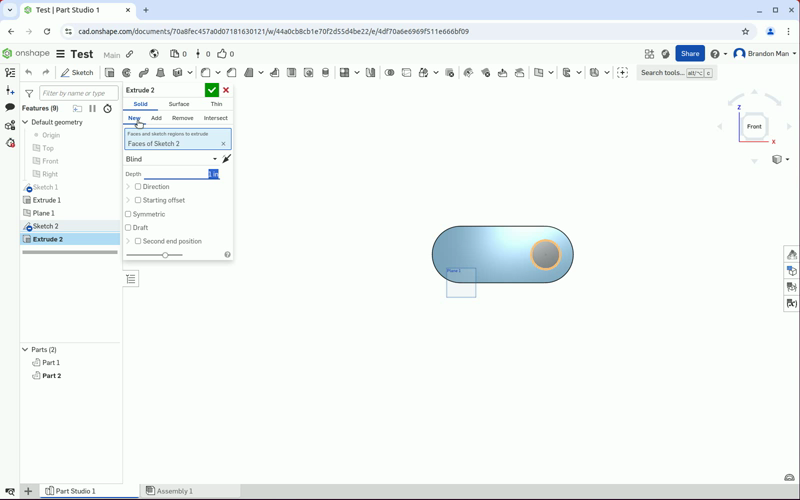
text(5.777)
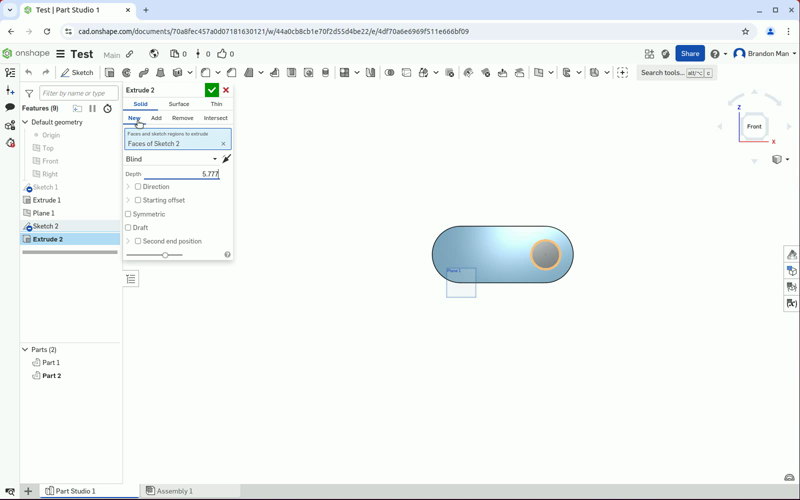
key(enter)
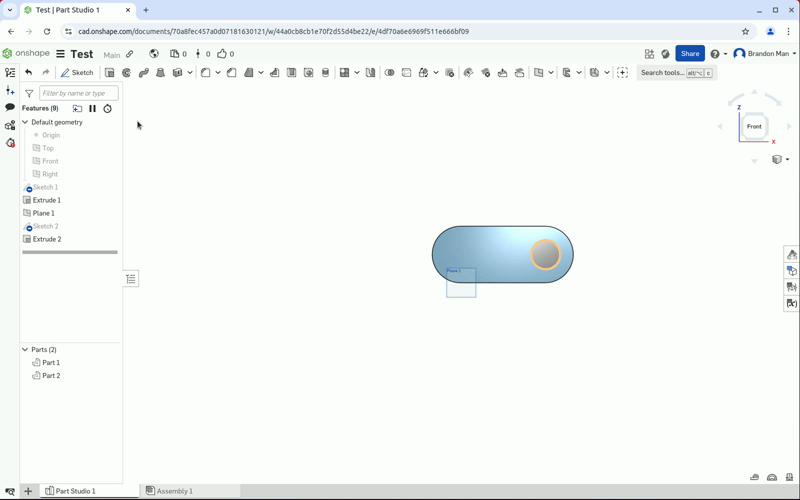
key(shift+h)
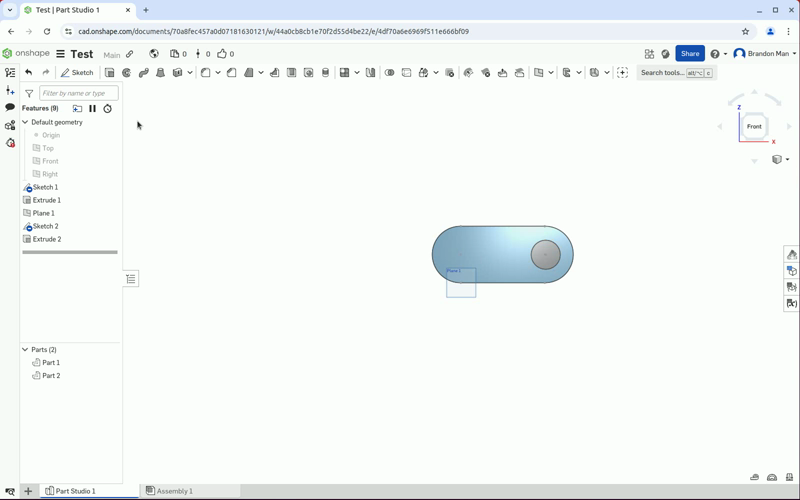
key(shift+h)
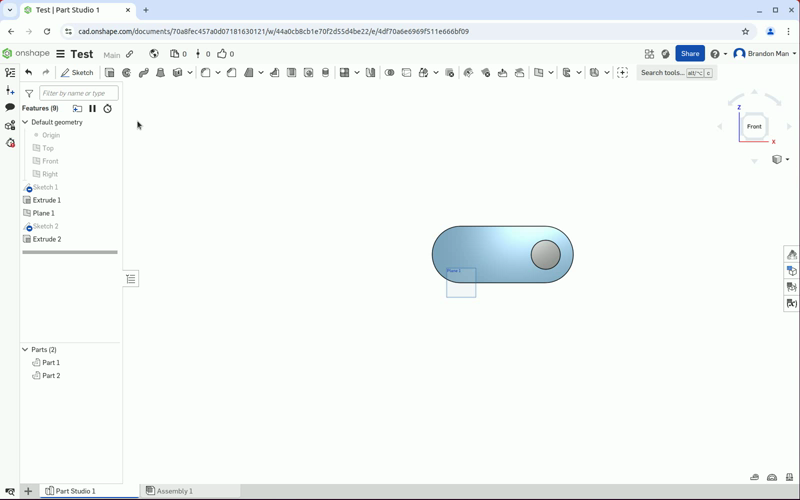
mouse_move(73, 189)
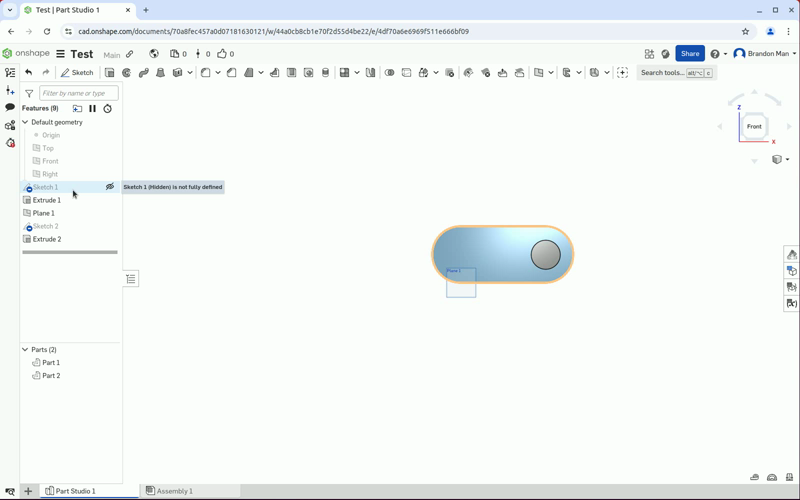
click(73, 189)
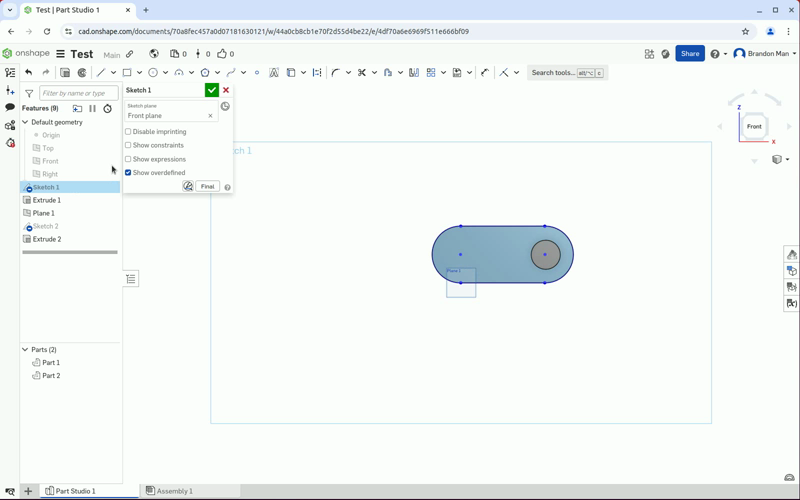
mouse_move(229, 92)
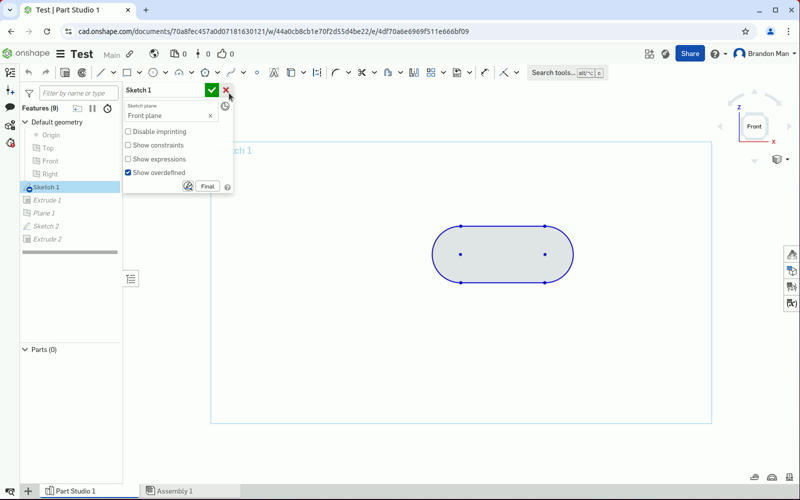
click(229, 92)
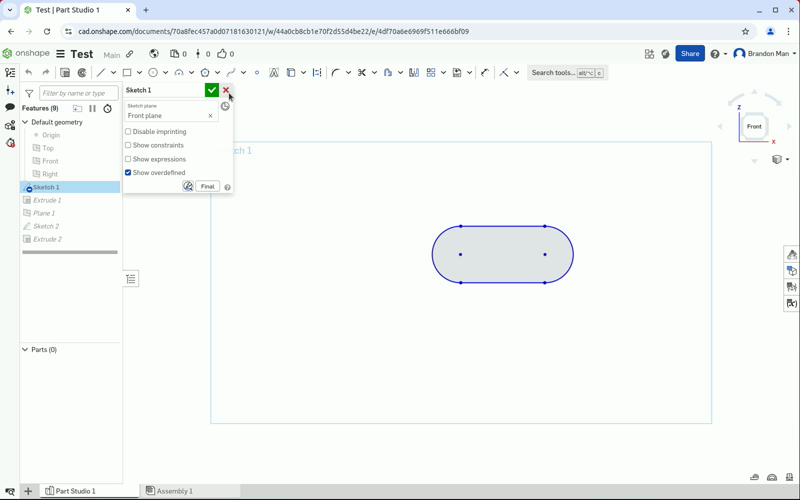
key(shift+s)
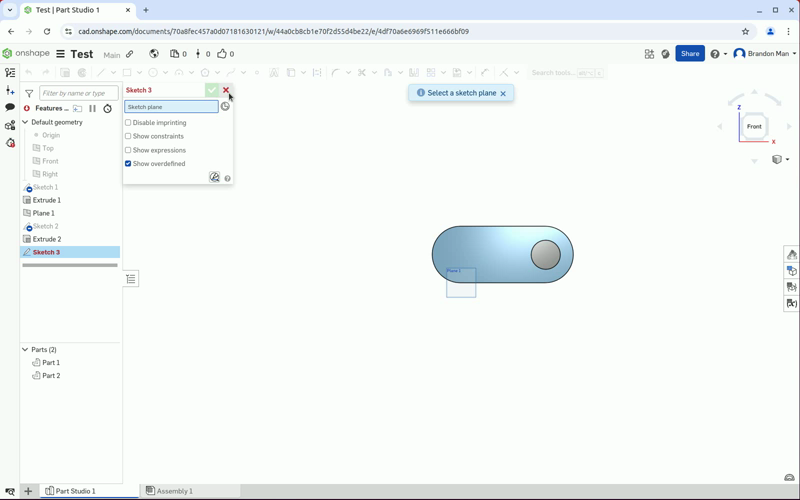
mouse_move(73, 163)
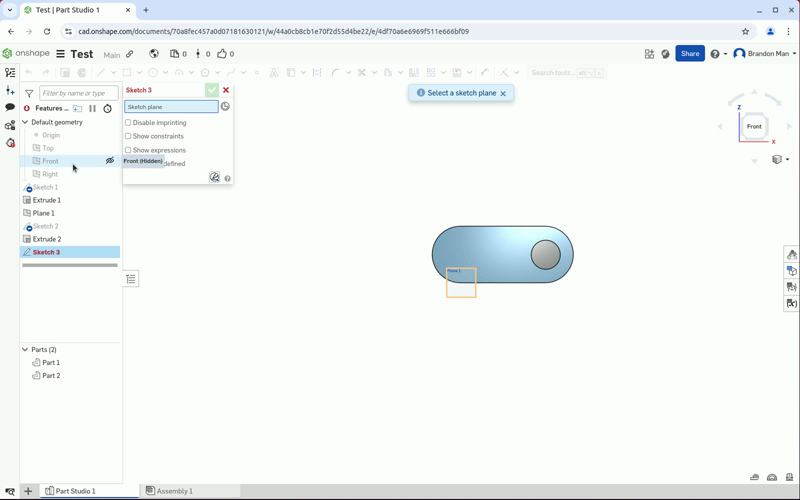
click(73, 163)
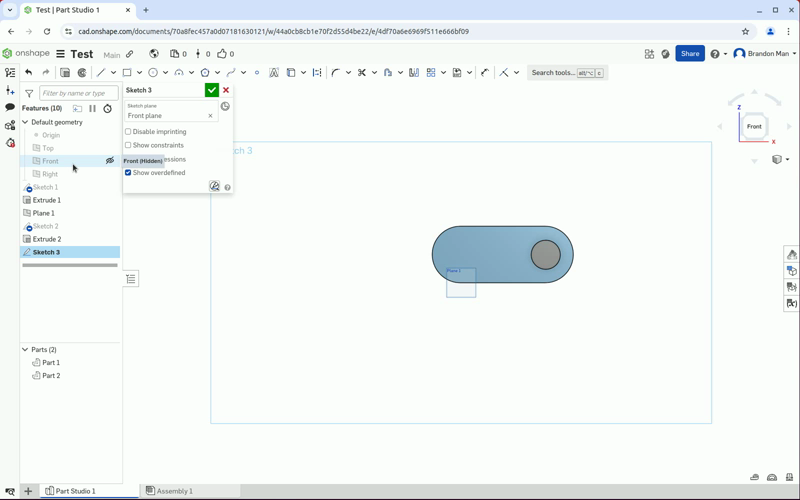
mouse_move(73, 352)
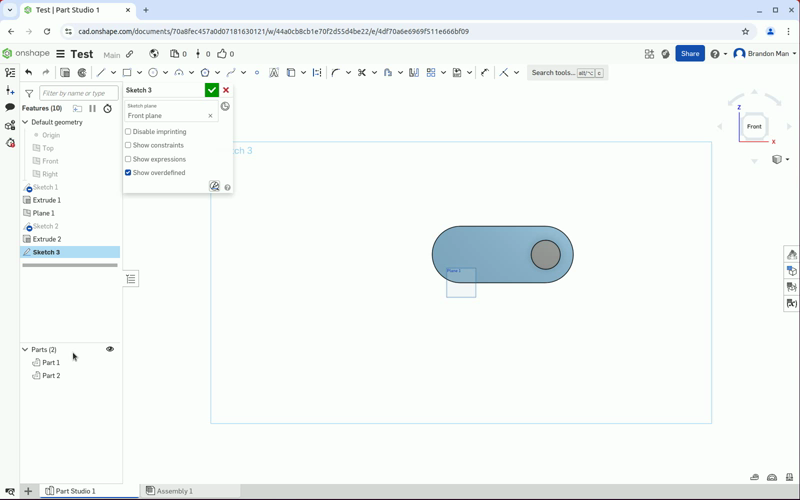
key(y)
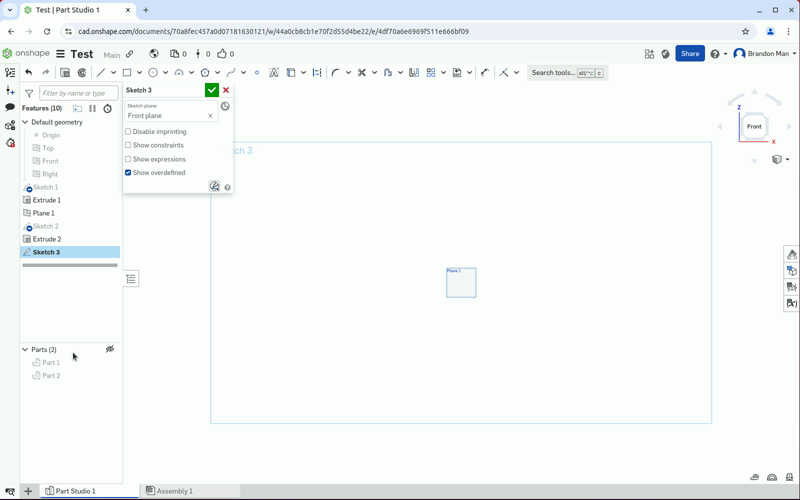
key(c)
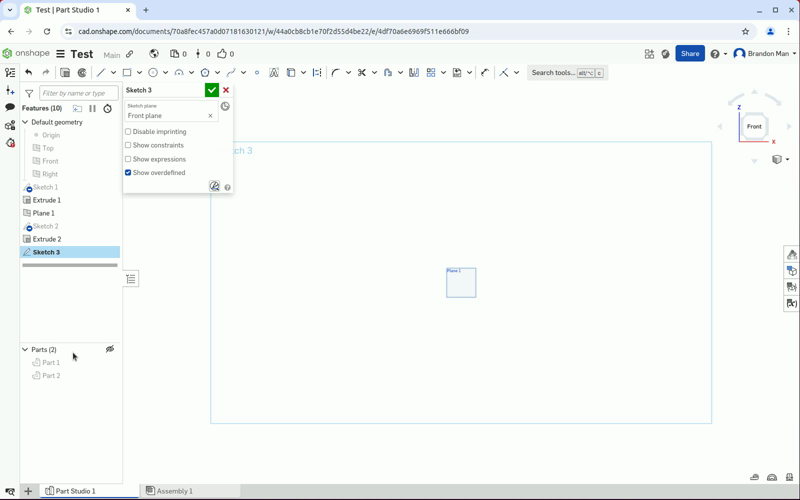
key_down(shift)
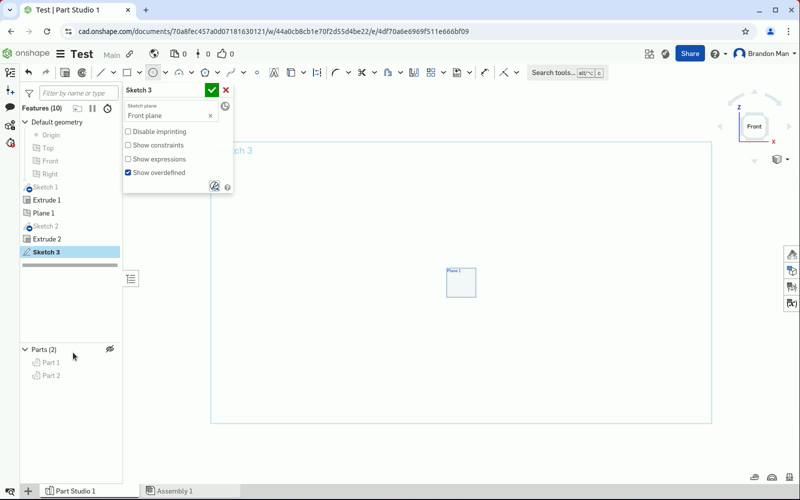
mouse_move(461, 254)
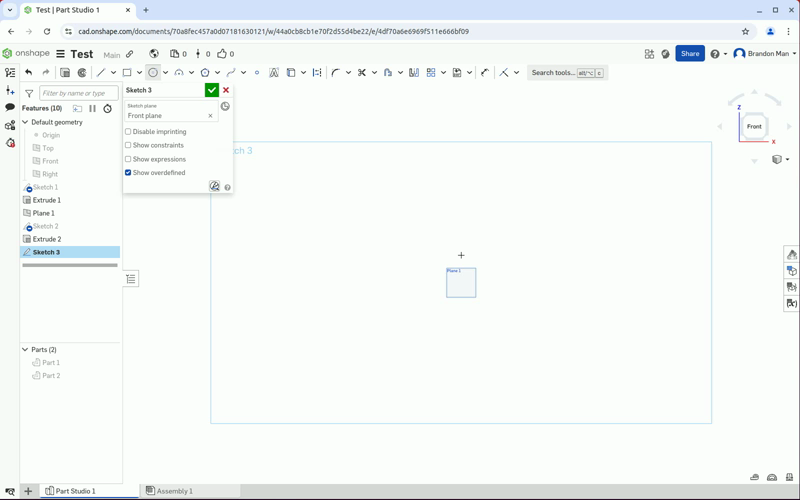
click(461, 254)
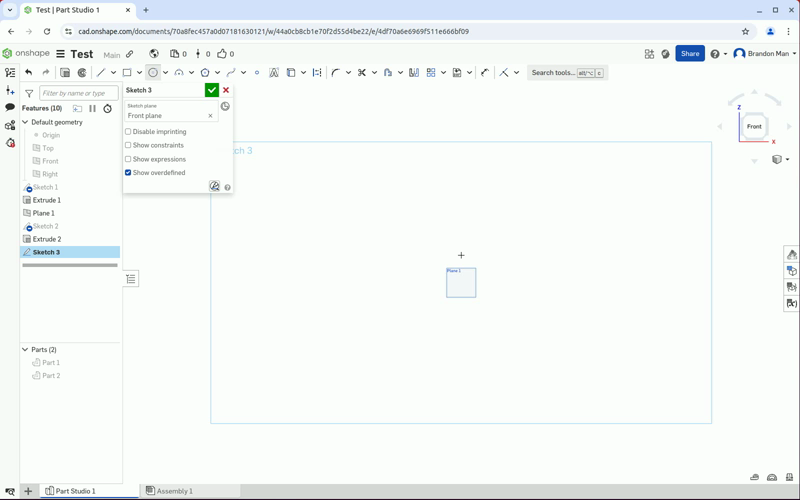
key_up(shift)
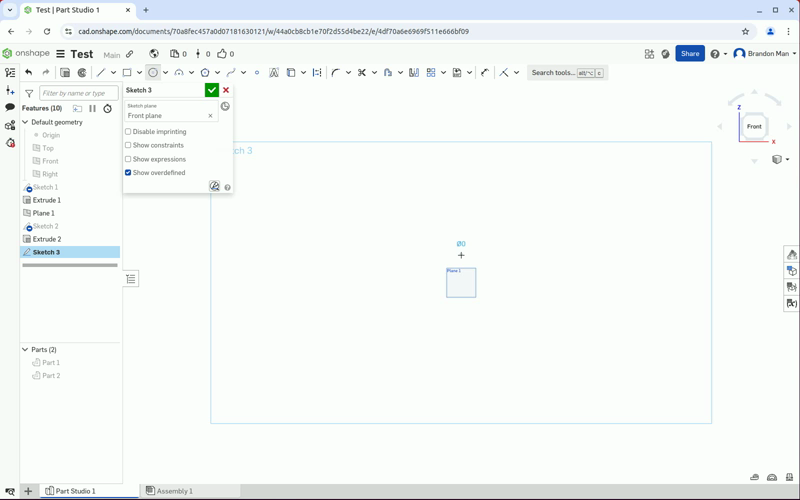
mouse_move(475, 254)
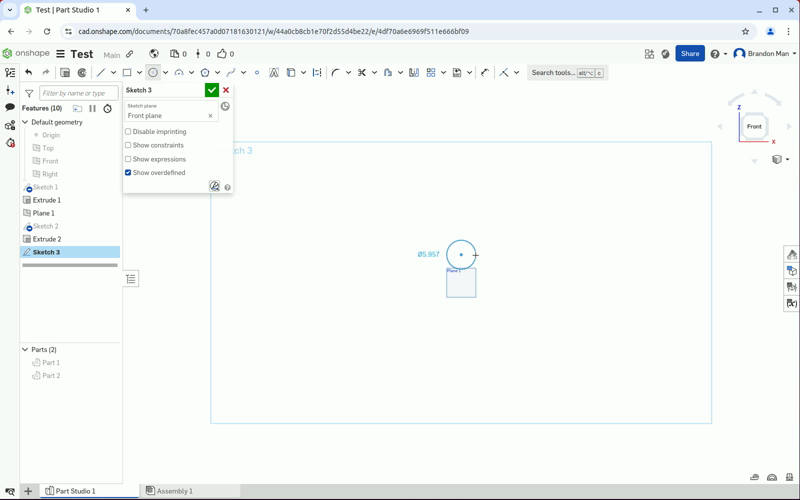
click(475, 254)
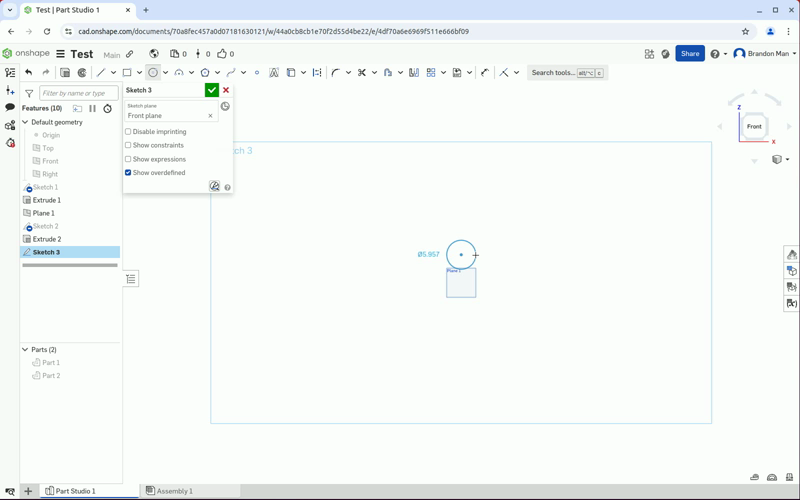
key(esc)
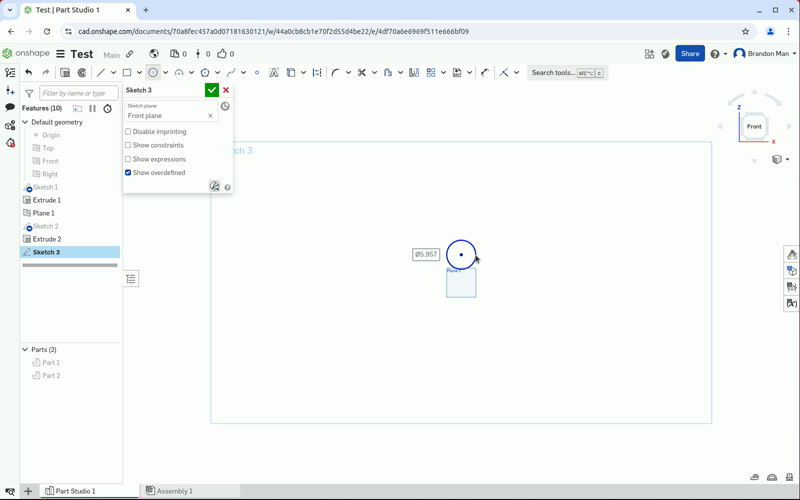
mouse_move(455, 255)
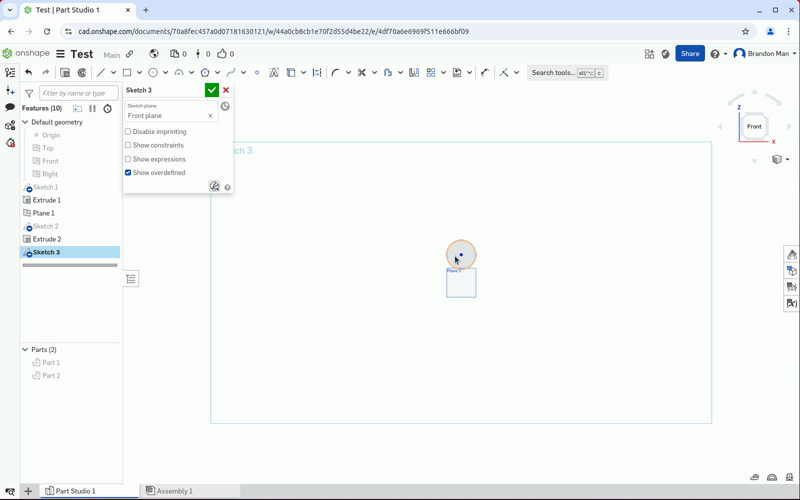
scroll(6)
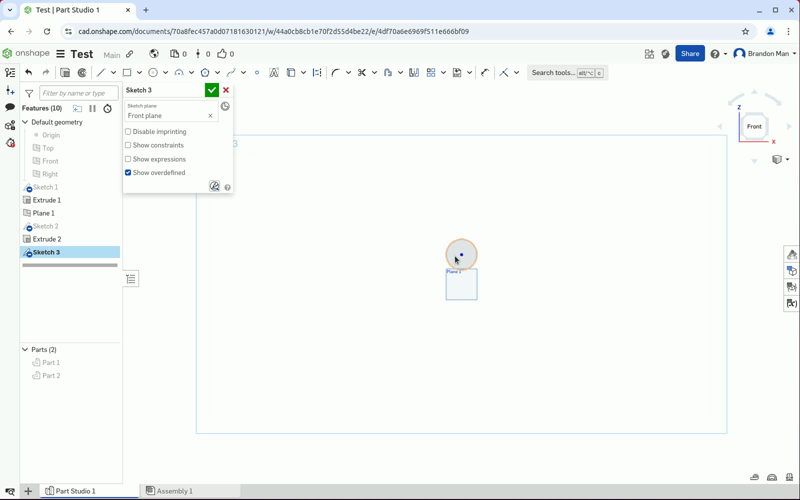
scroll(6)
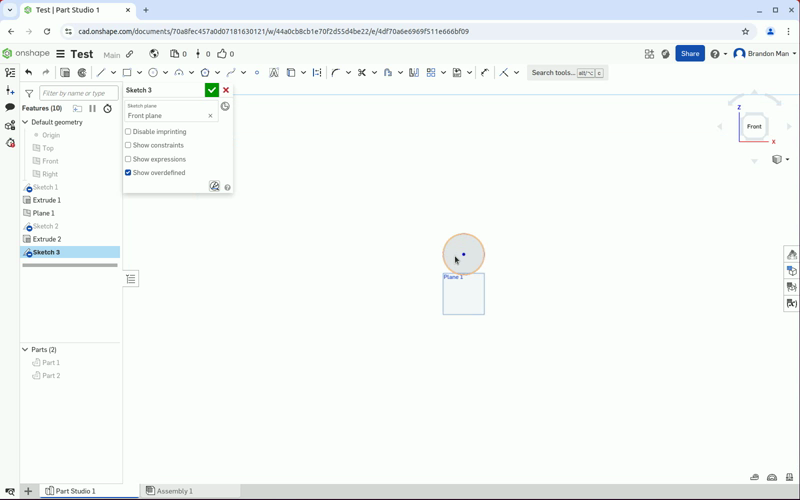
scroll(6)
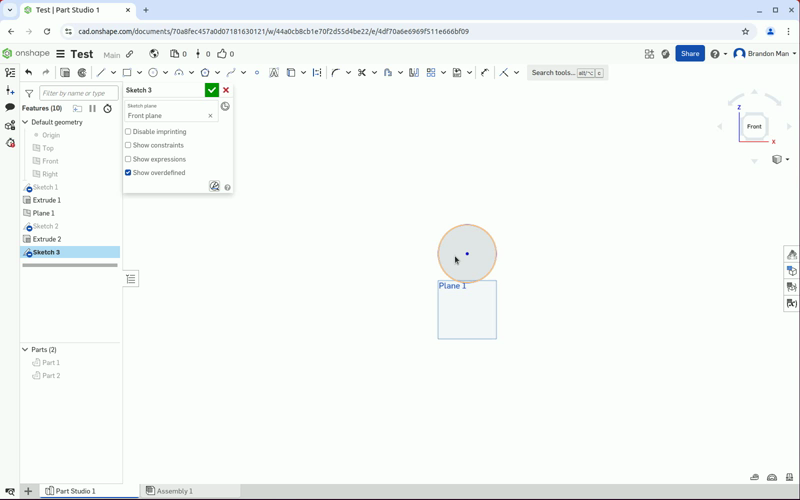
scroll(6)
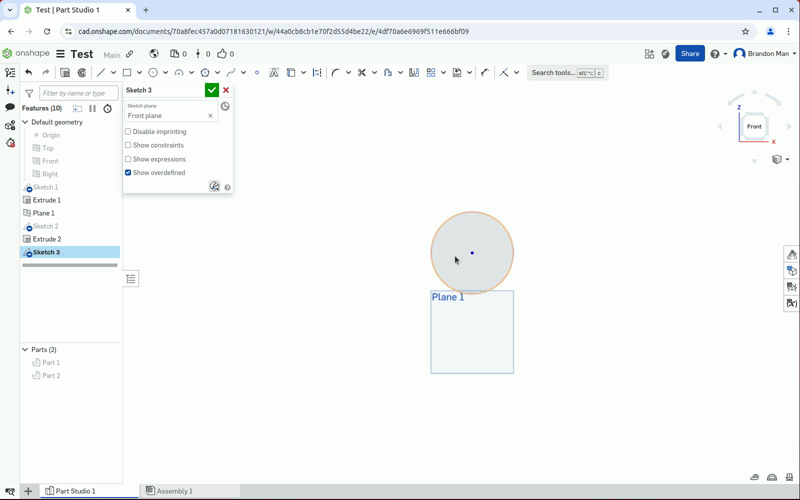
scroll(6)
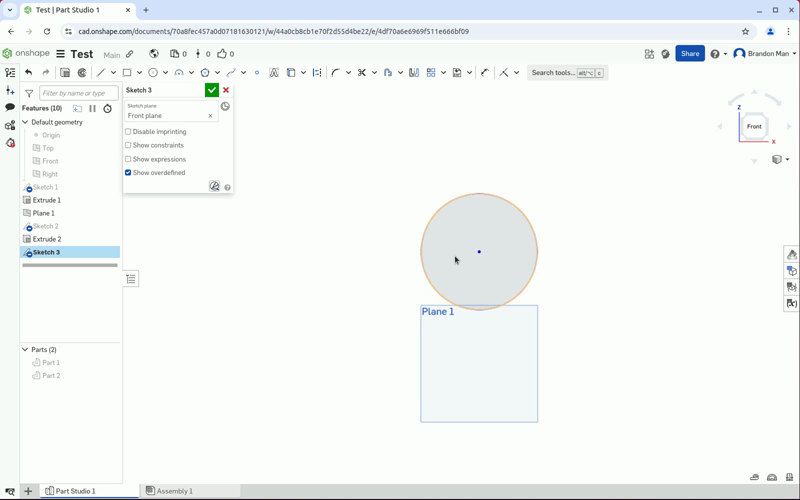
scroll(6)
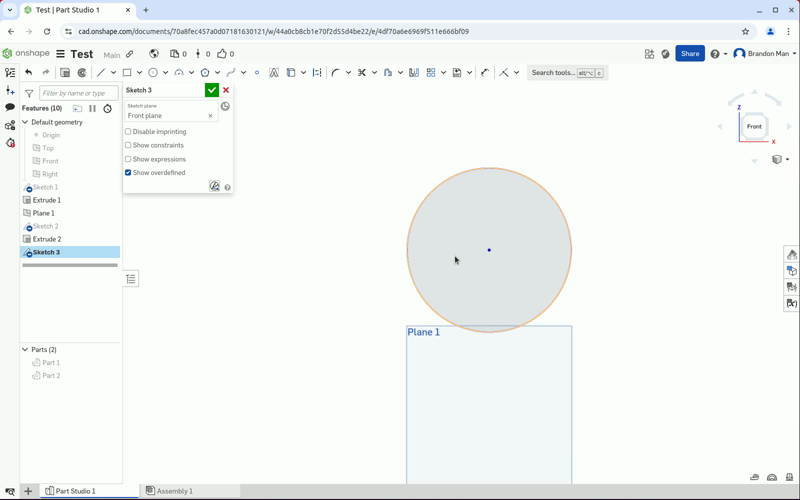
scroll(6)
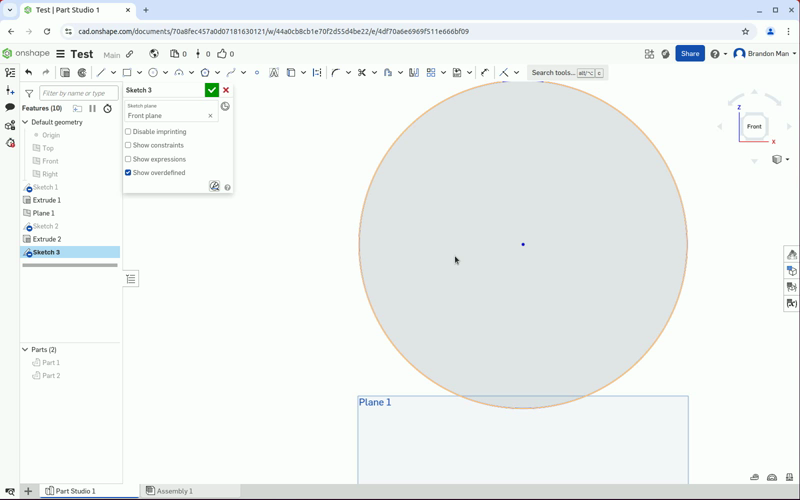
click(455, 255)
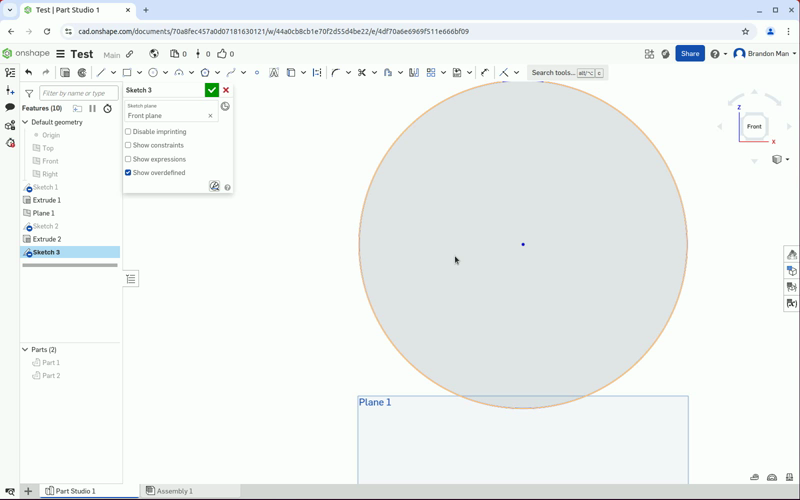
scroll(-6)
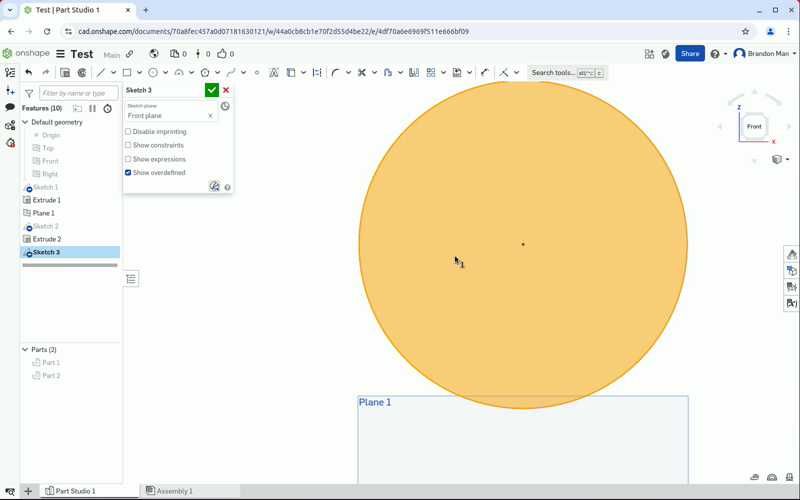
scroll(-6)
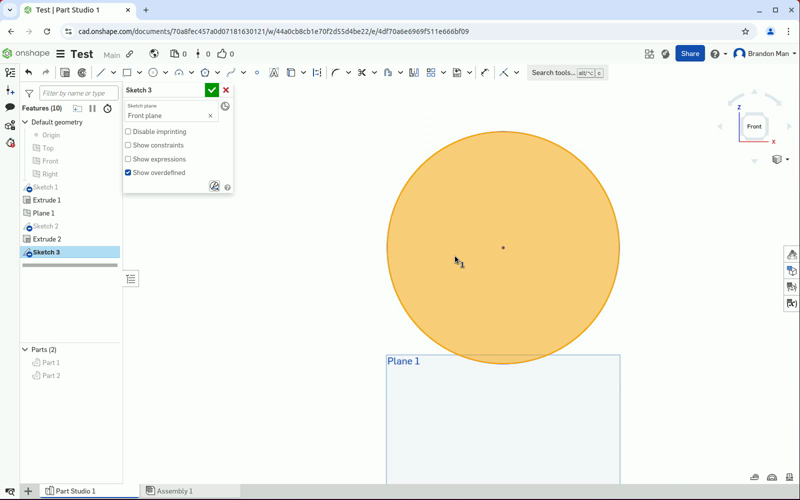
scroll(-6)
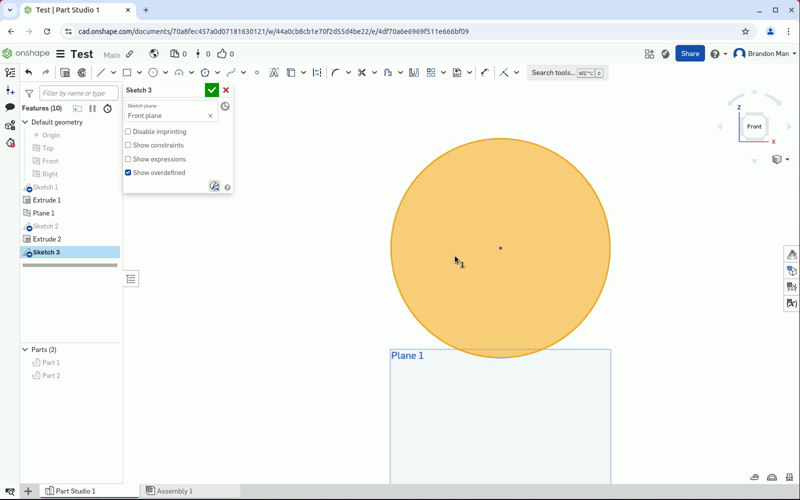
scroll(-6)
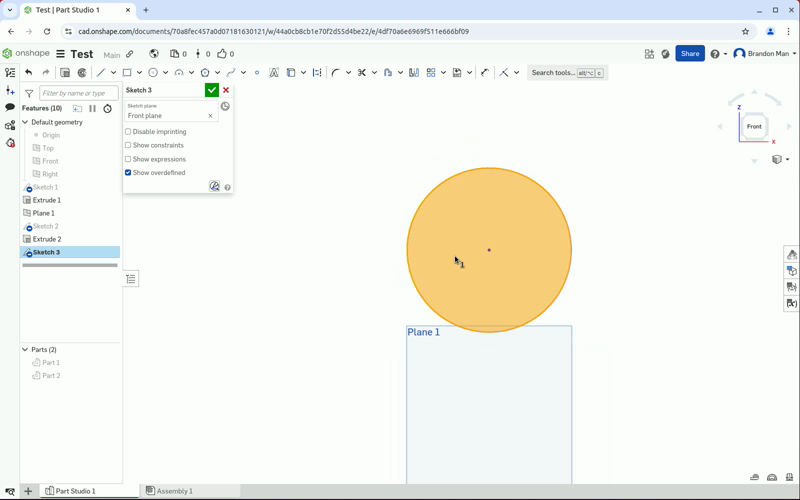
scroll(-6)
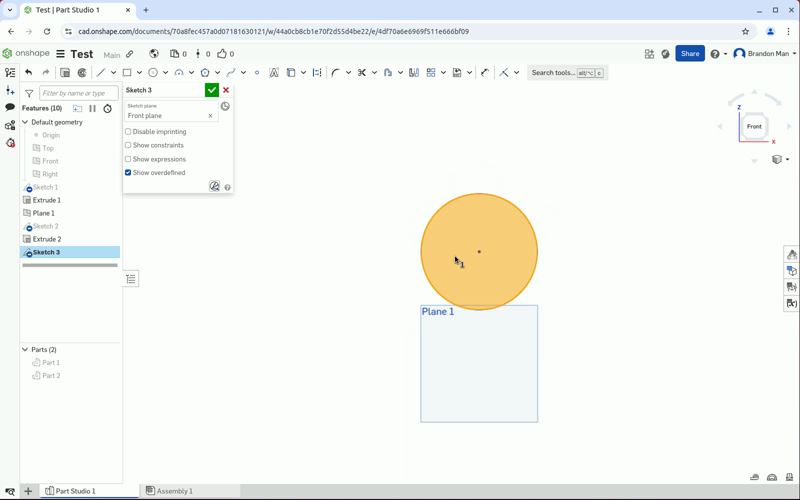
scroll(-6)
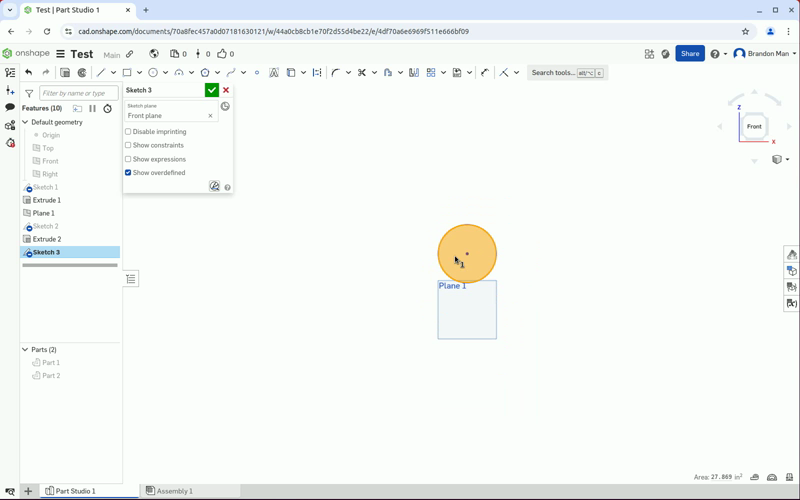
scroll(-6)
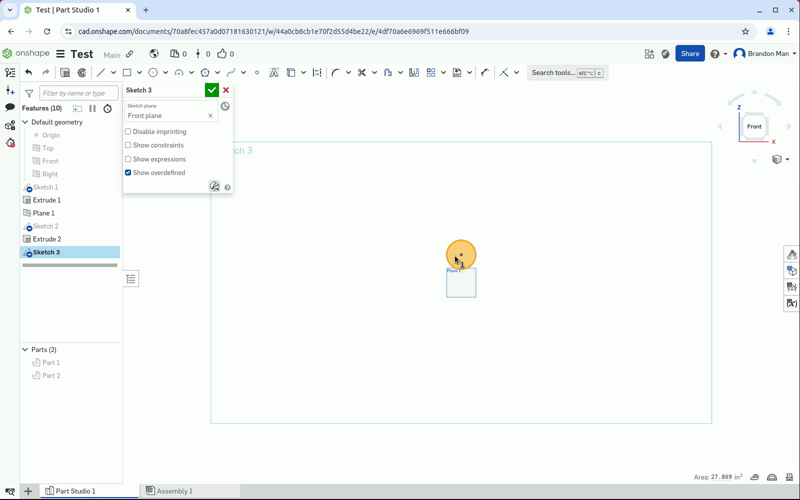
mouse_move(73, 352)
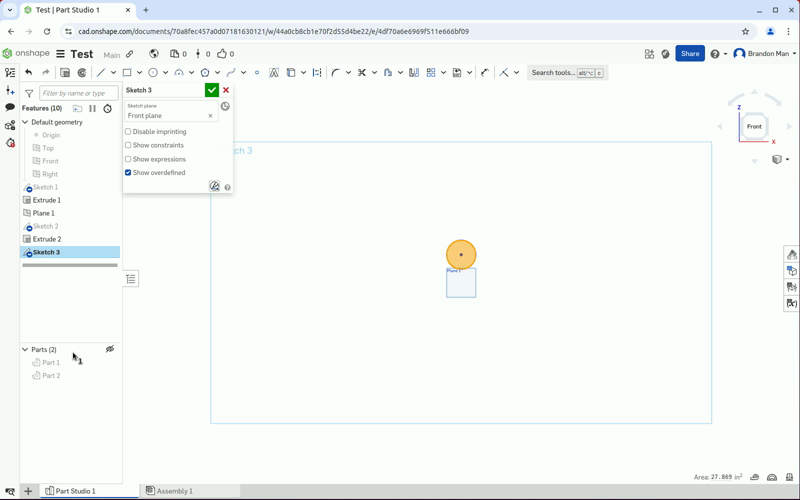
key(shift+y)
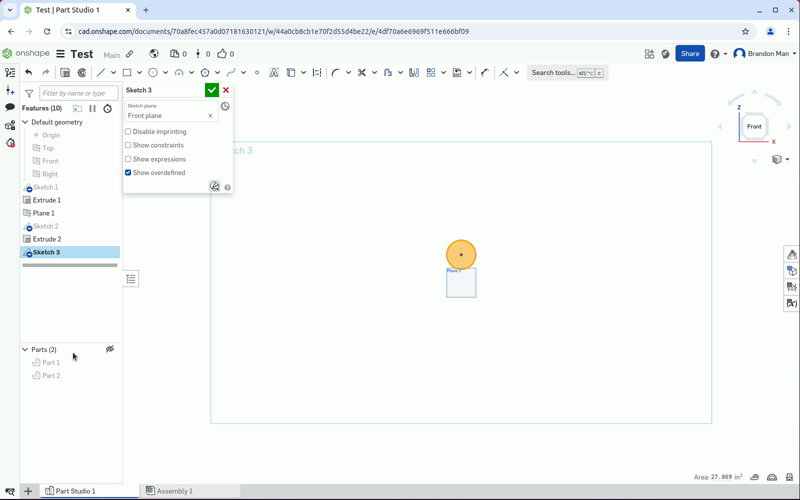
key(shift+e)
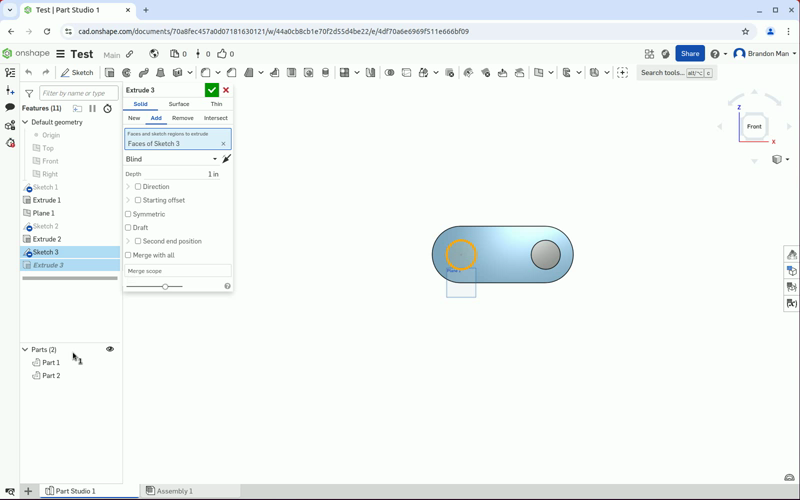
mouse_move(143, 106)
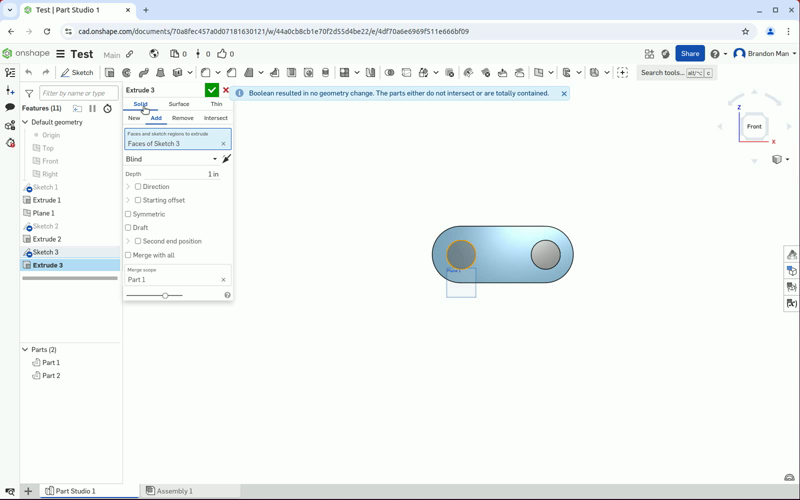
click(143, 106)
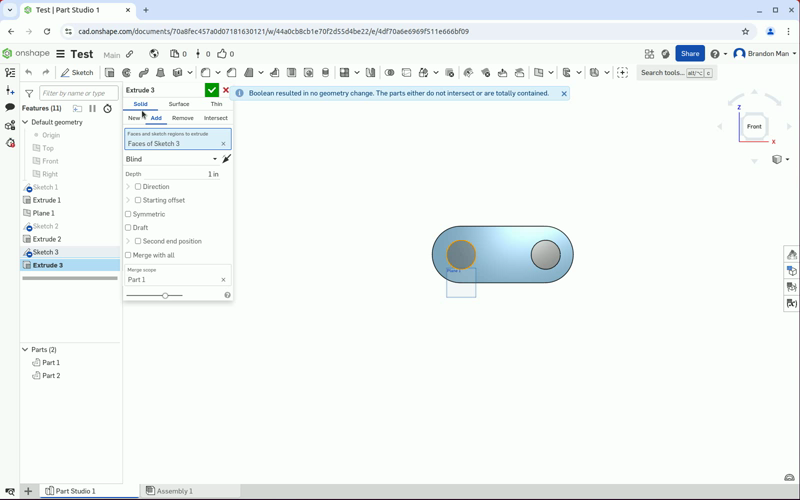
mouse_move(137, 120)
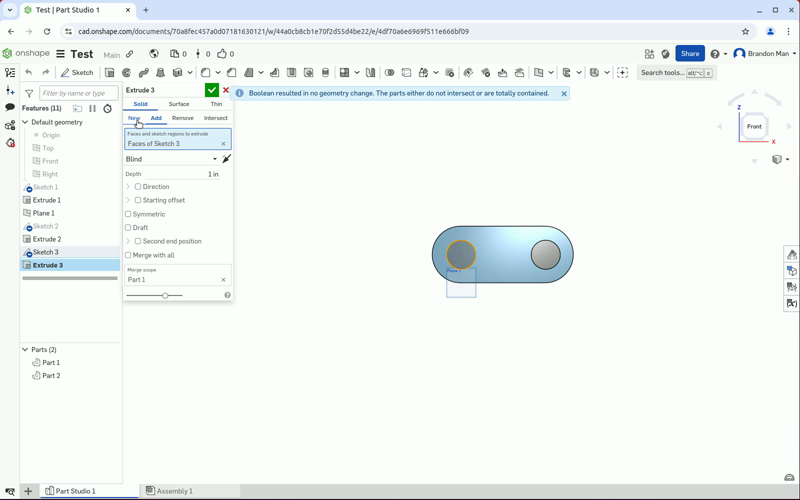
click(137, 120)
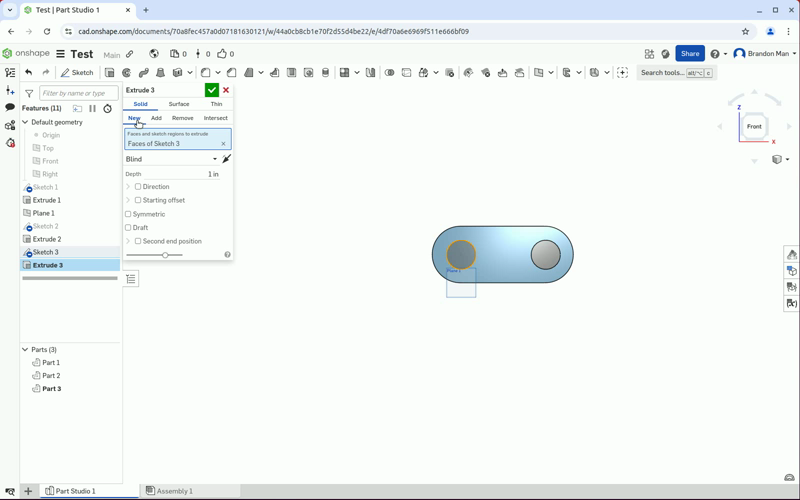
key(tab, 4)
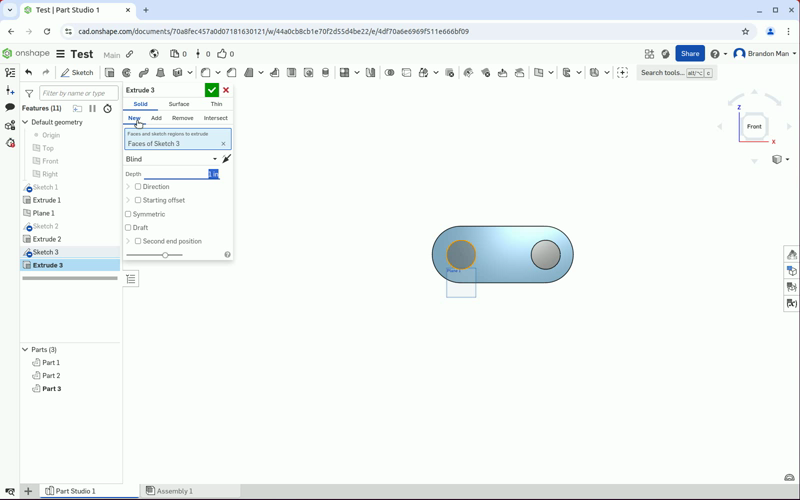
text(-5.777)
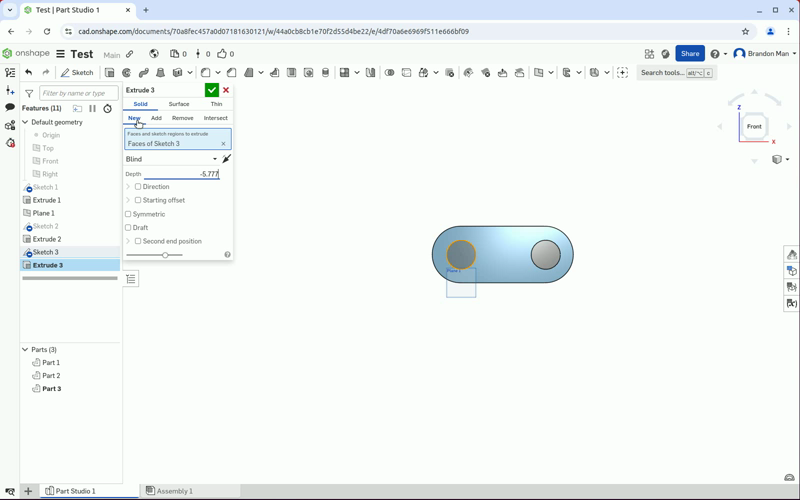
key(enter)
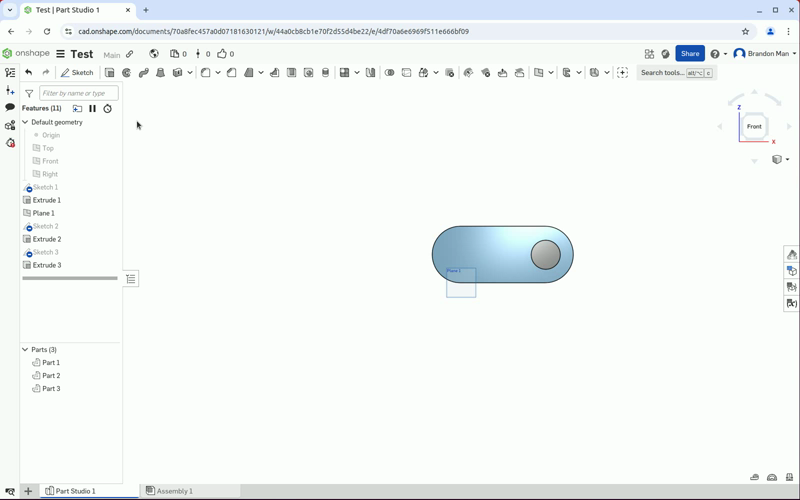
key(shift+h)
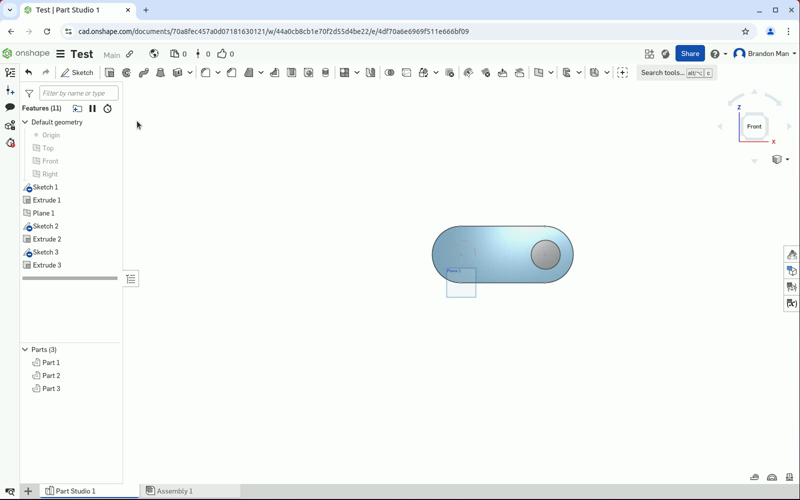
key(shift+h)
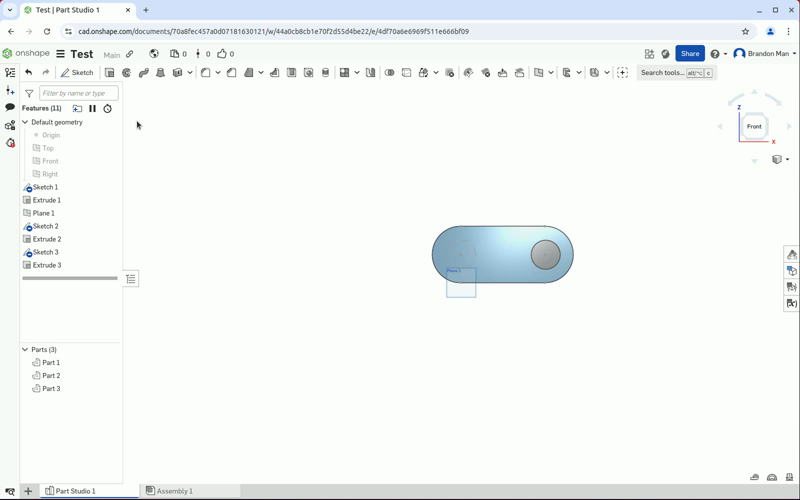
key(shift+7)
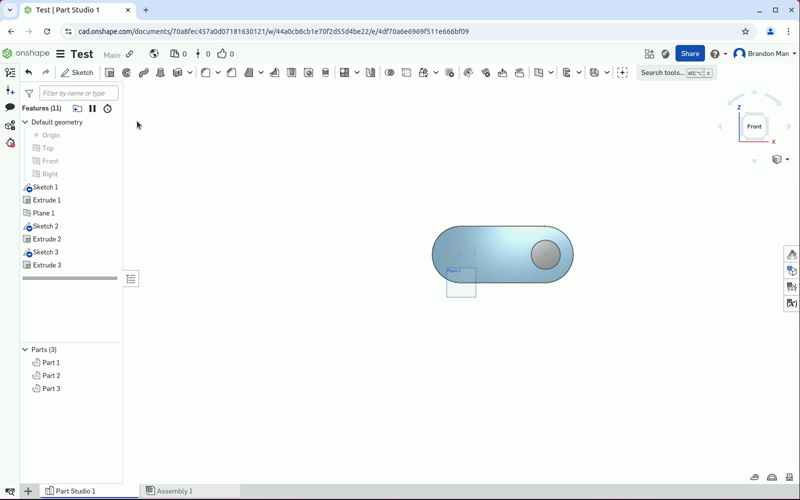
key(left, 2)
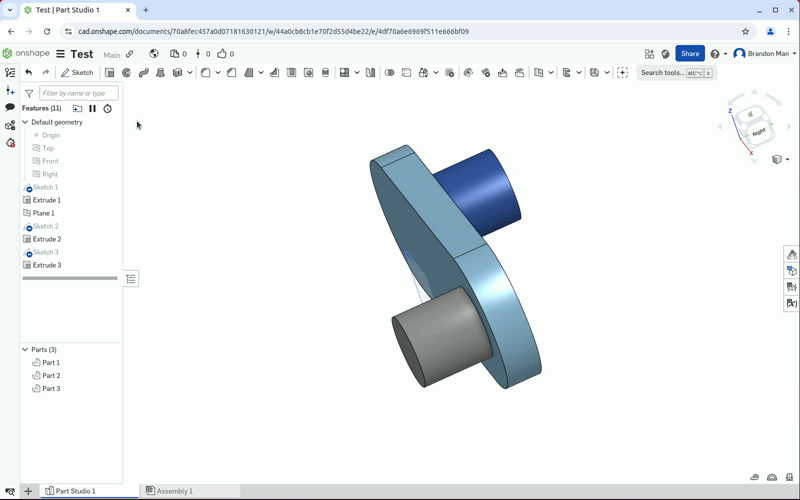
key(down, 2)
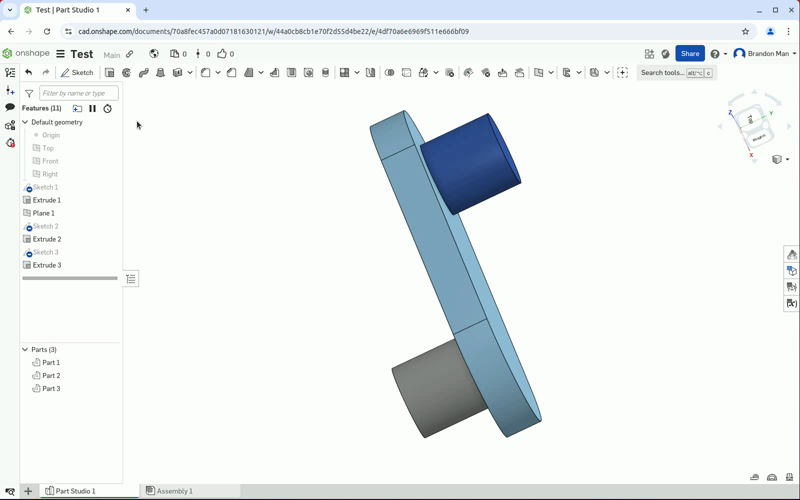
key(up, 2)
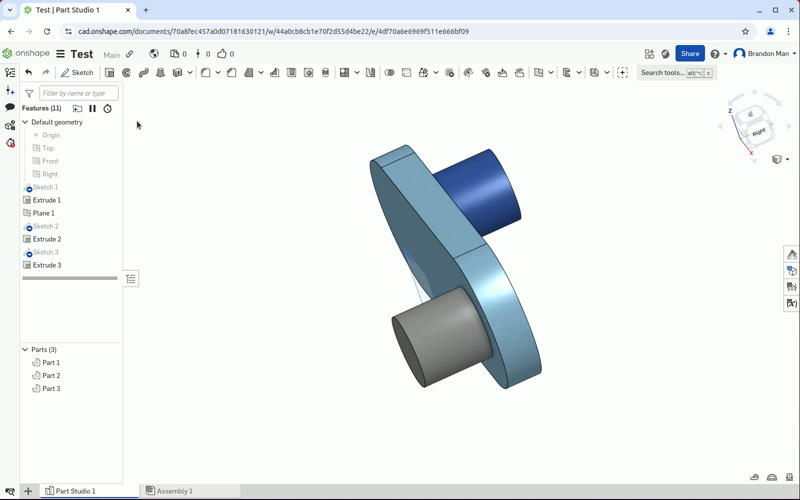
key(right, 2)
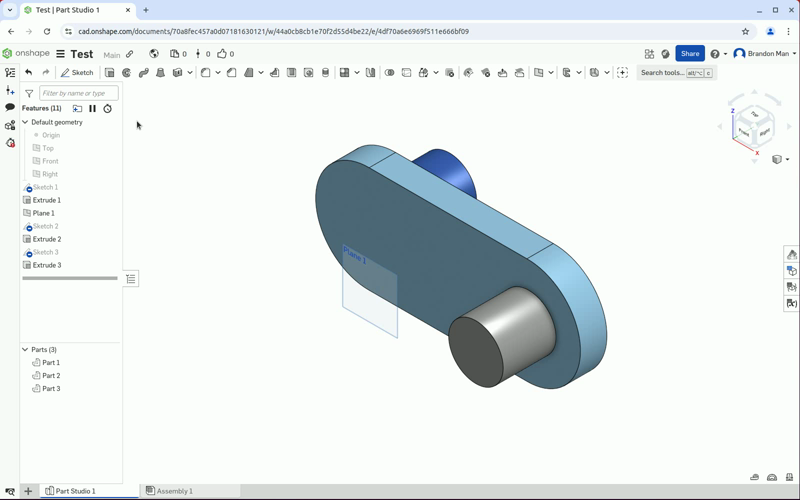
mouse_move(73, 189)
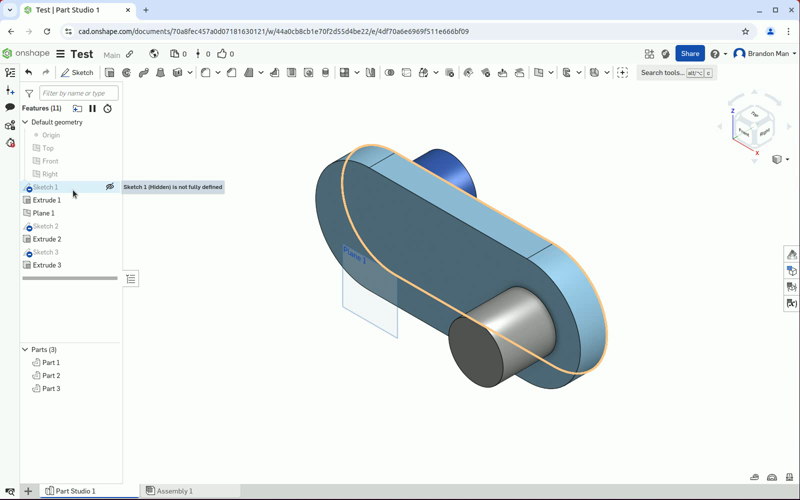
click(73, 189)